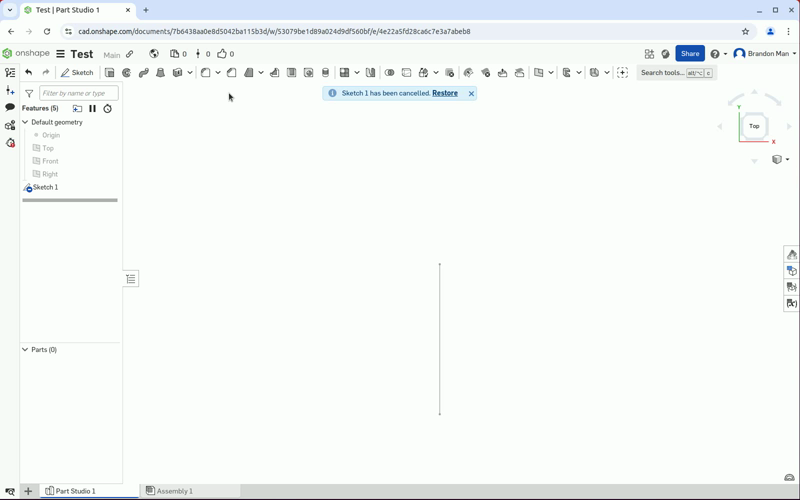
key(shift+h)
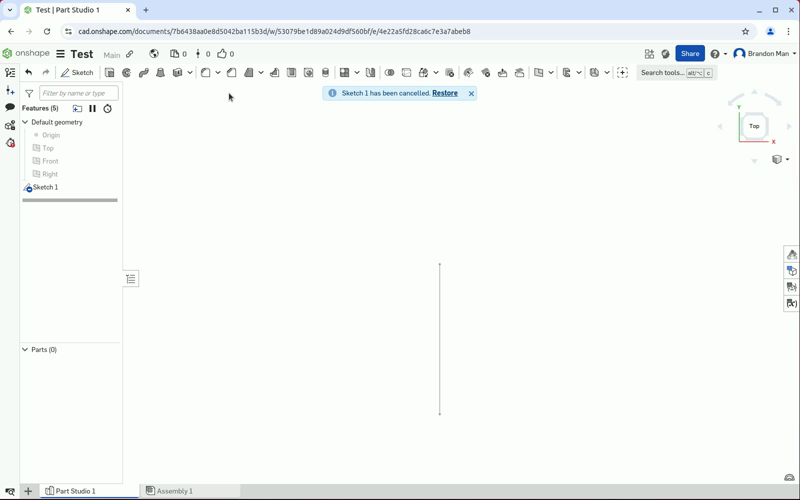
key(shift+s)
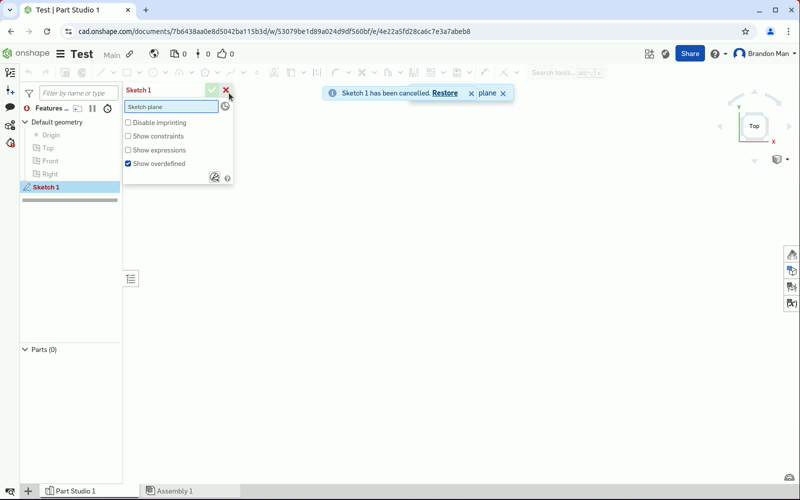
mouse_move(73, 150)
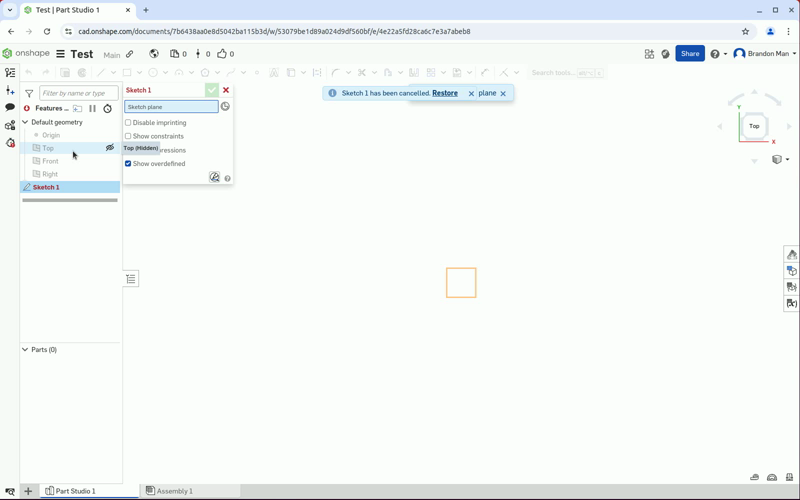
click(73, 150)
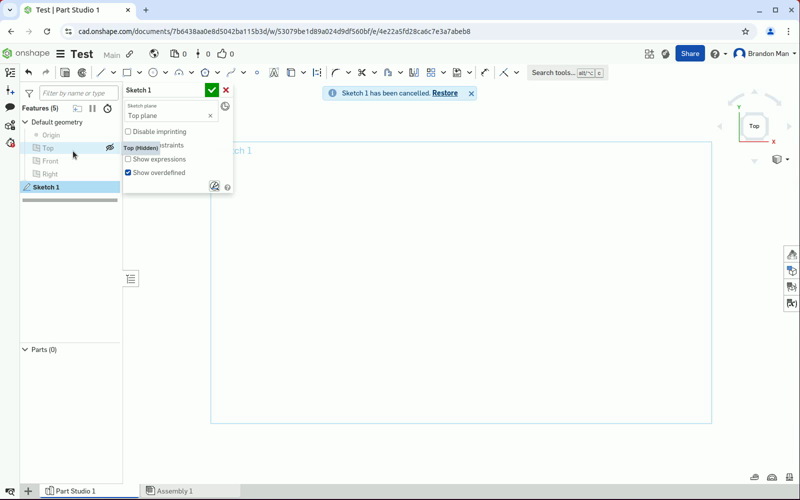
mouse_move(73, 352)
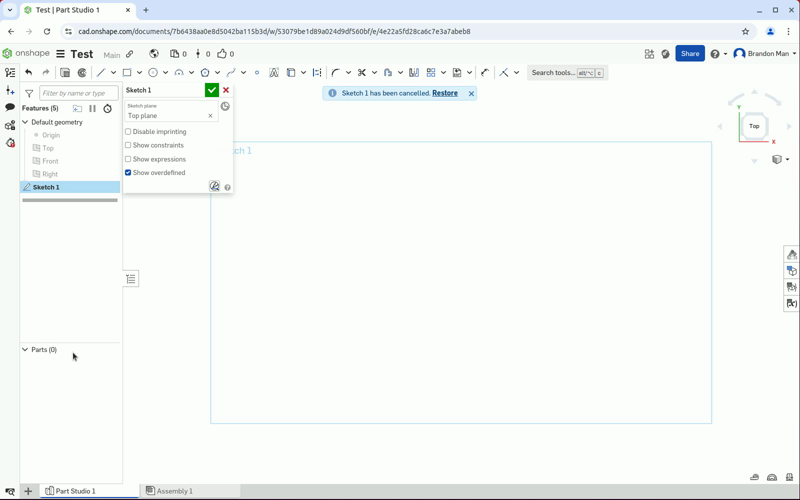
key(y)
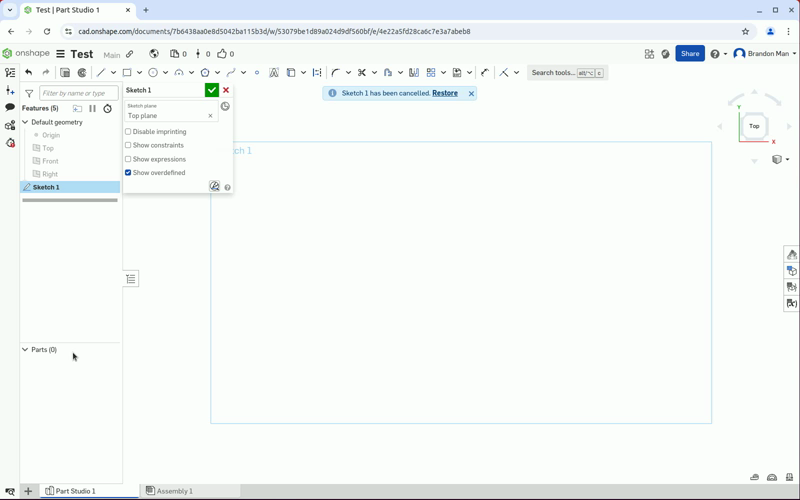
key(c)
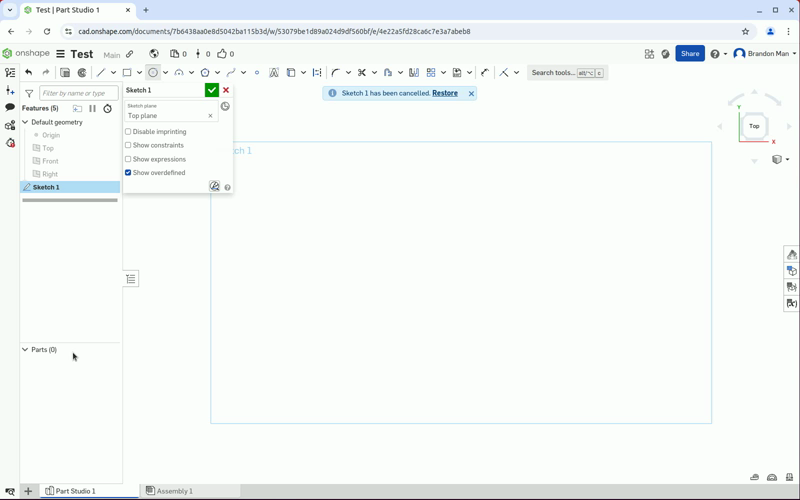
key_down(shift)
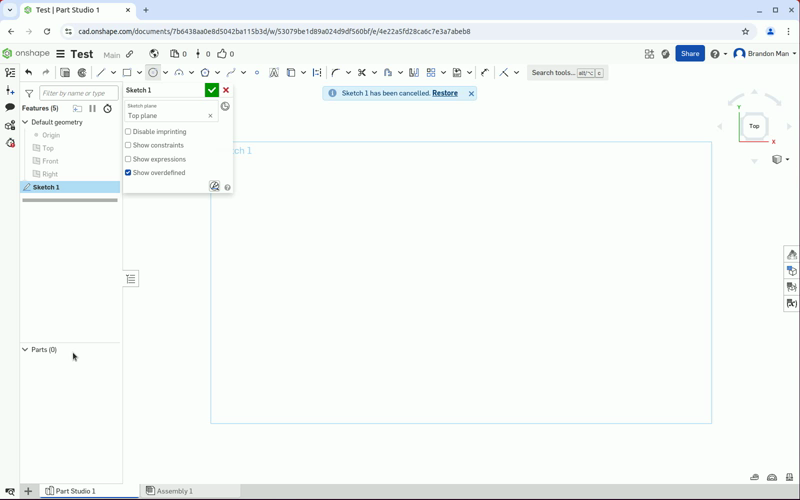
mouse_move(461, 282)
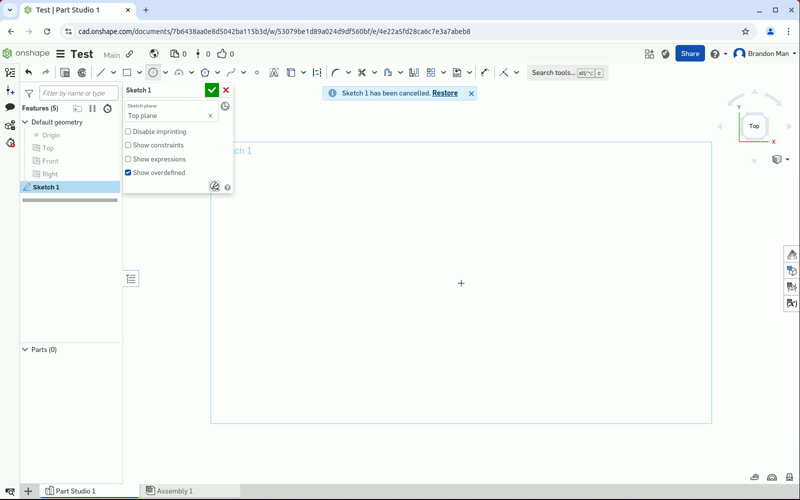
click(461, 282)
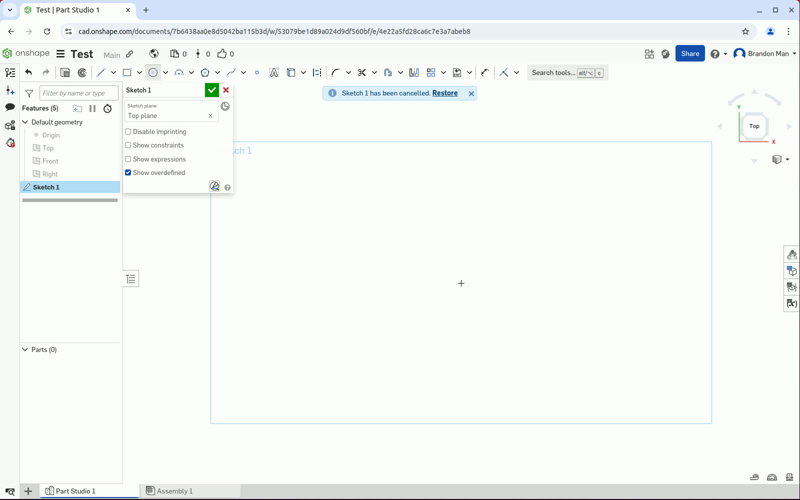
key_up(shift)
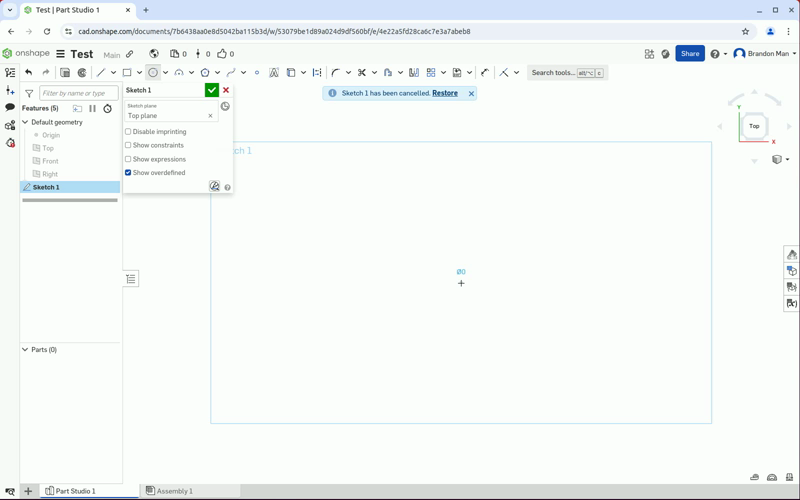
mouse_move(572, 282)
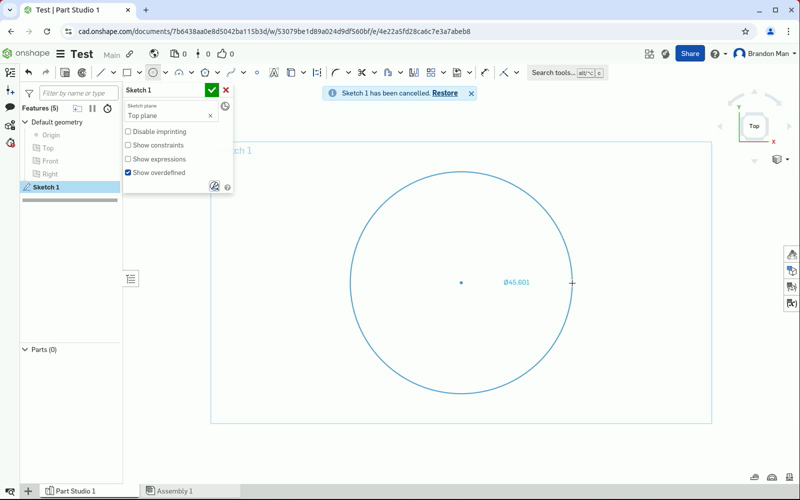
click(572, 282)
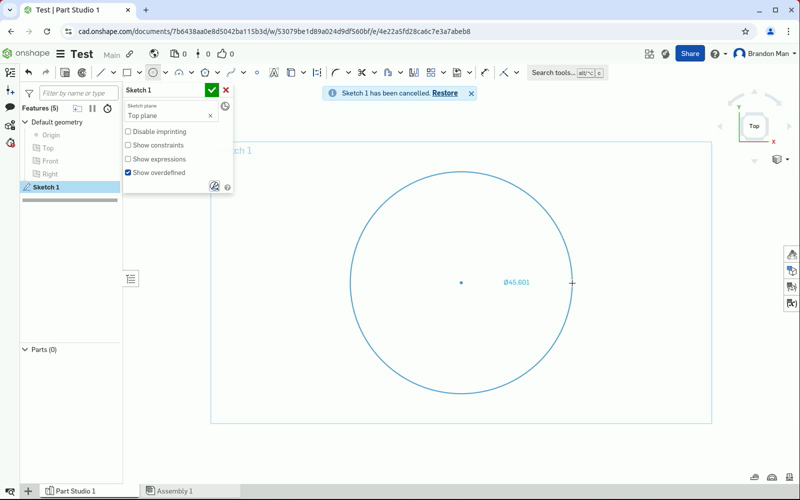
key(esc)
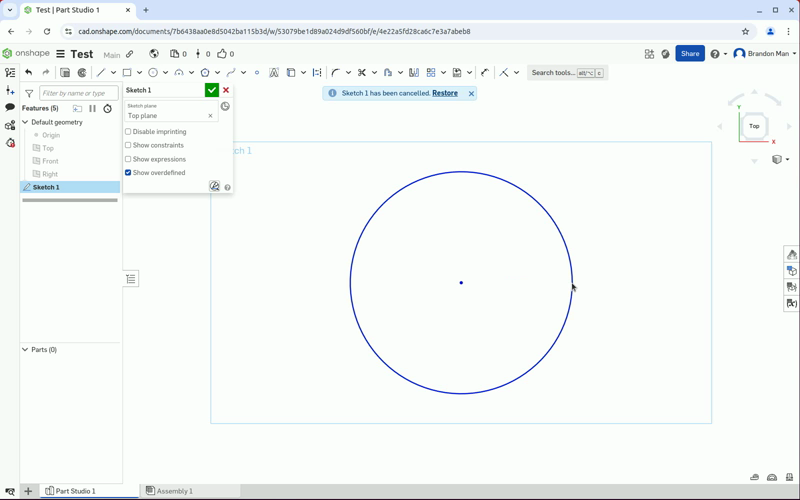
key(c)
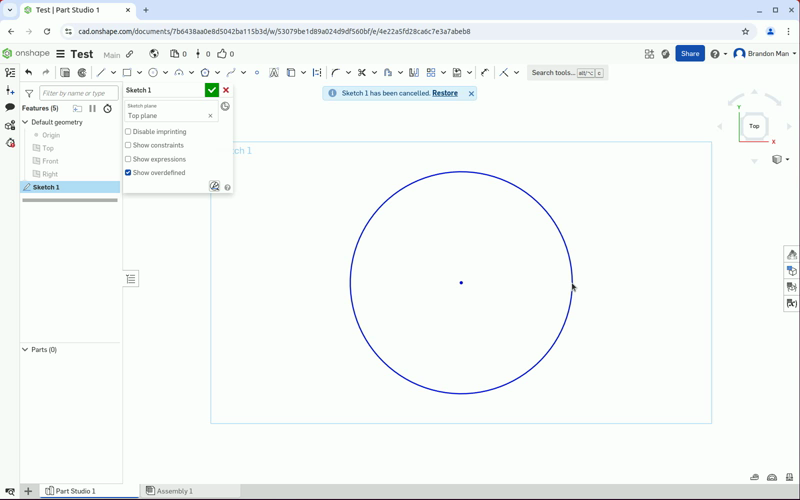
key_down(shift)
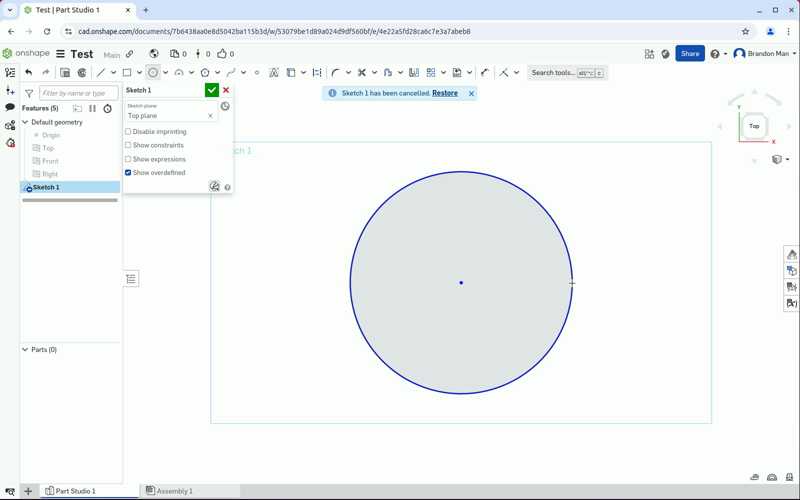
mouse_move(378, 282)
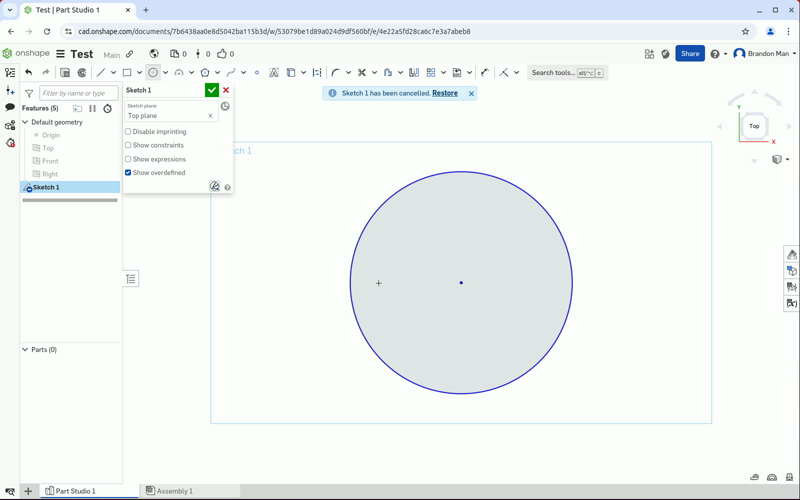
click(378, 282)
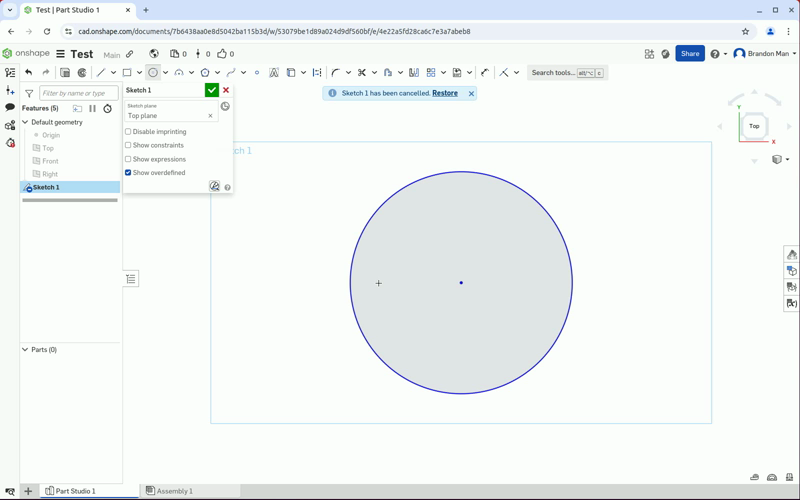
key_up(shift)
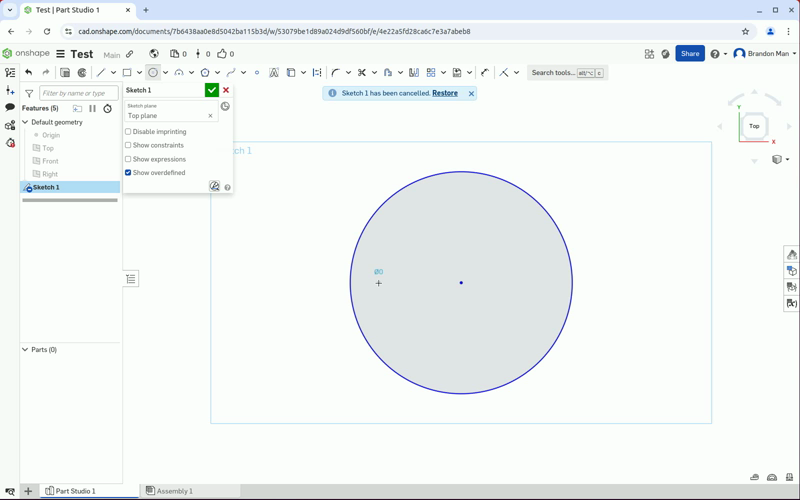
mouse_move(400, 282)
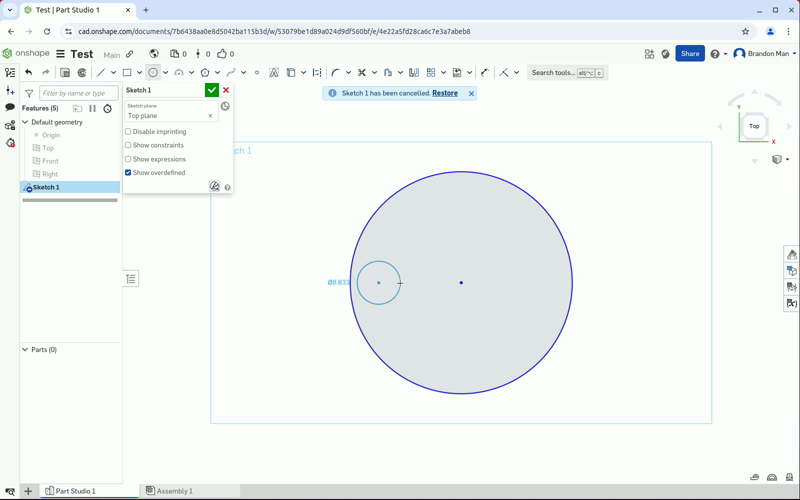
click(400, 282)
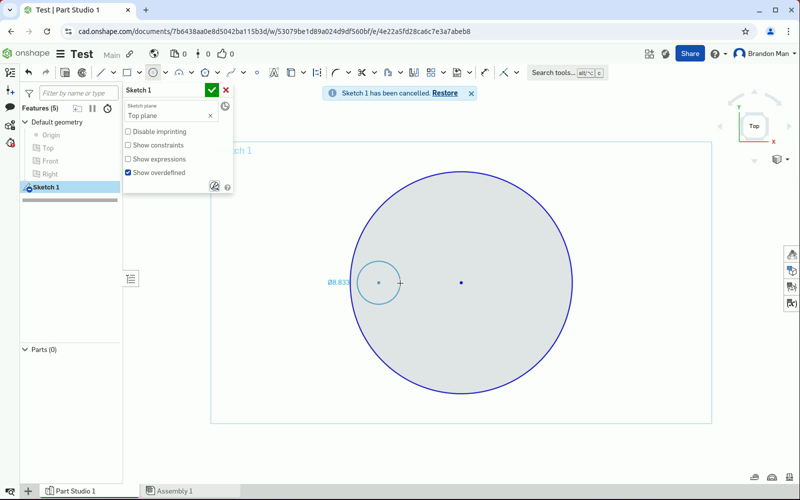
key(esc)
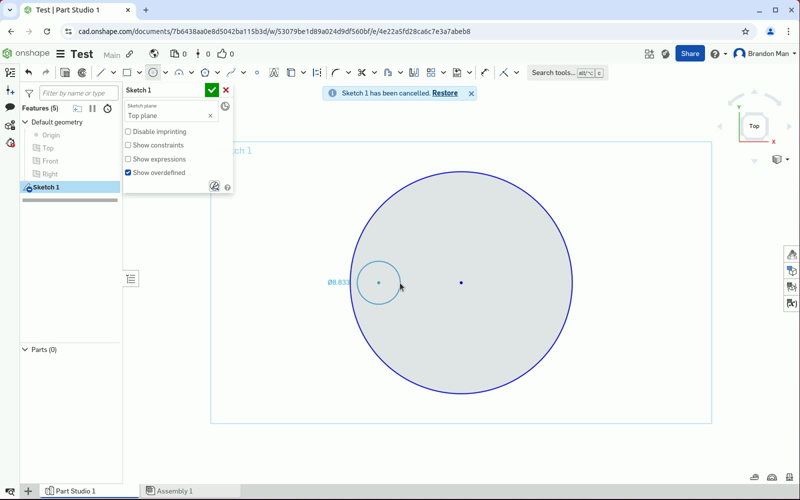
key(c)
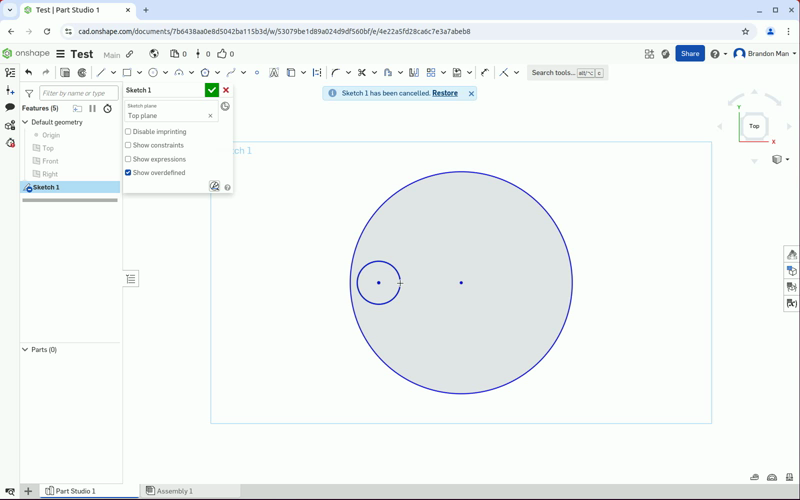
key_down(shift)
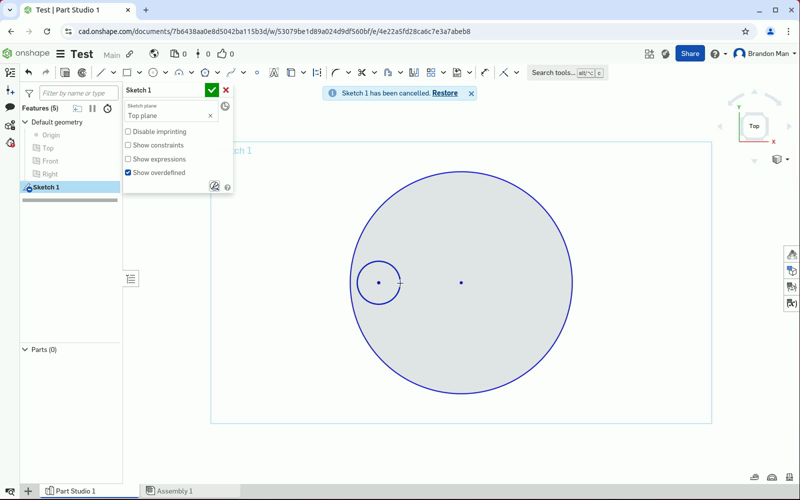
mouse_move(461, 365)
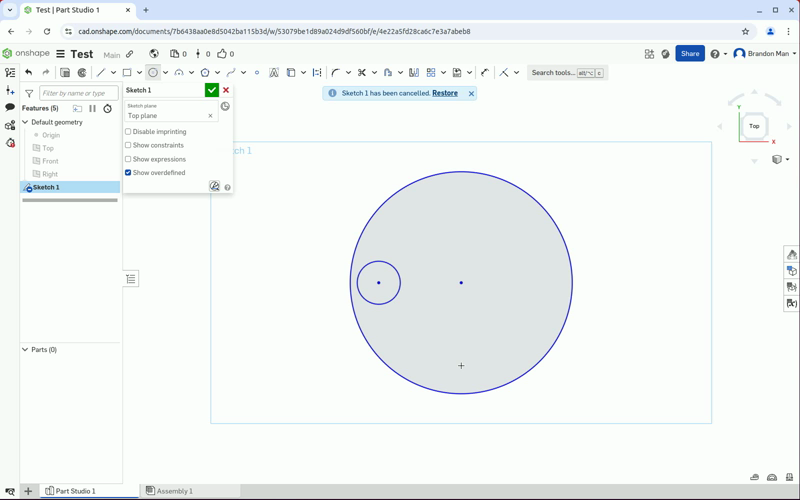
click(461, 365)
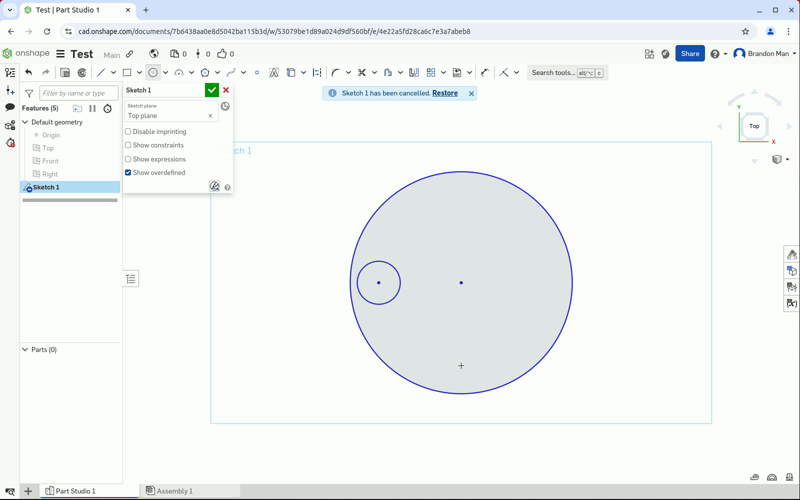
key_up(shift)
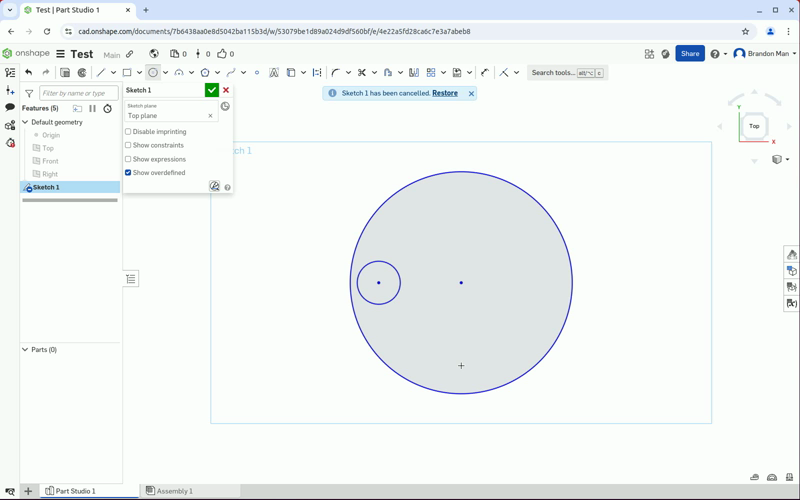
mouse_move(482, 365)
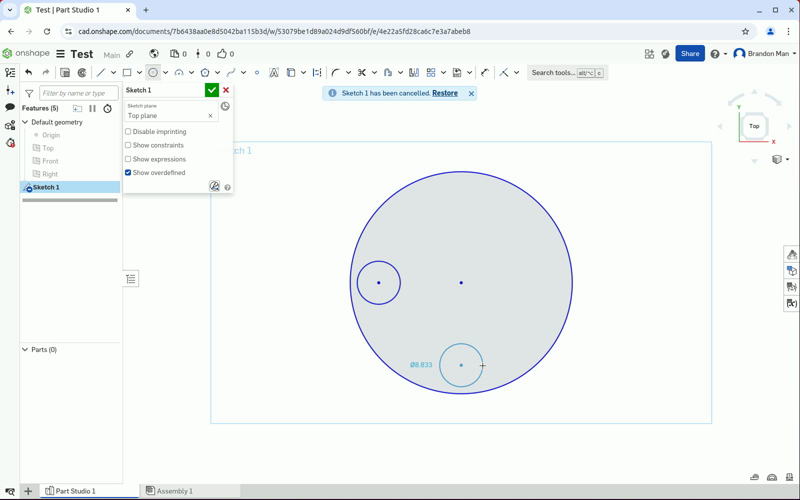
click(482, 365)
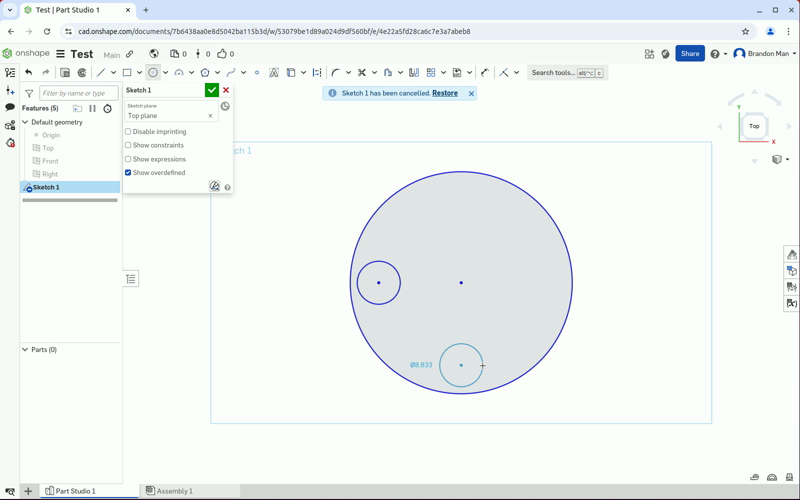
key(esc)
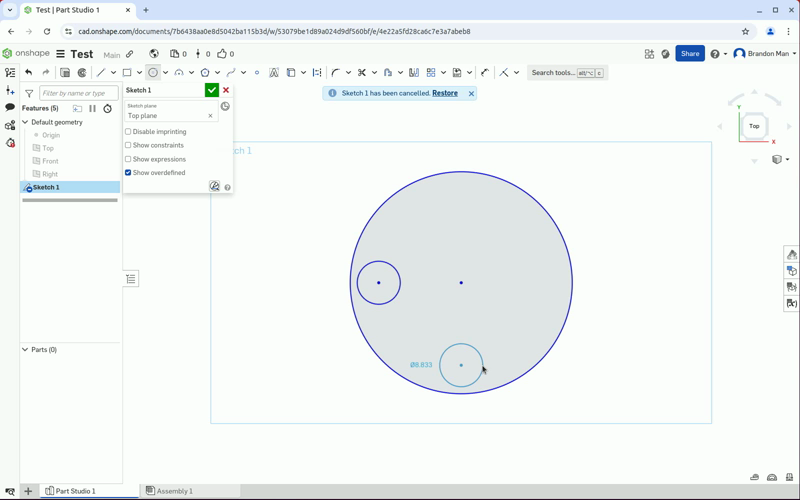
key(c)
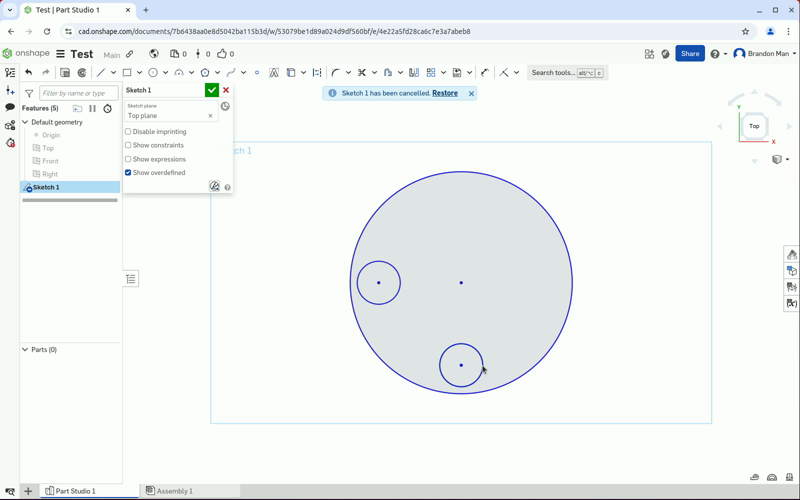
key_down(shift)
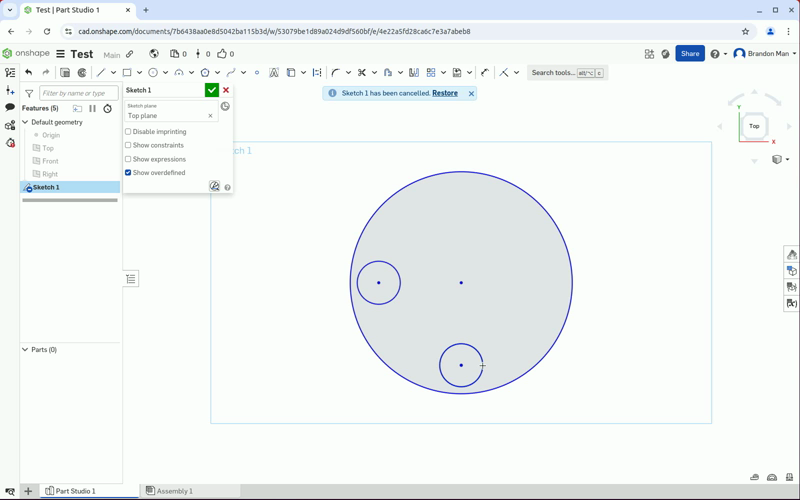
mouse_move(461, 200)
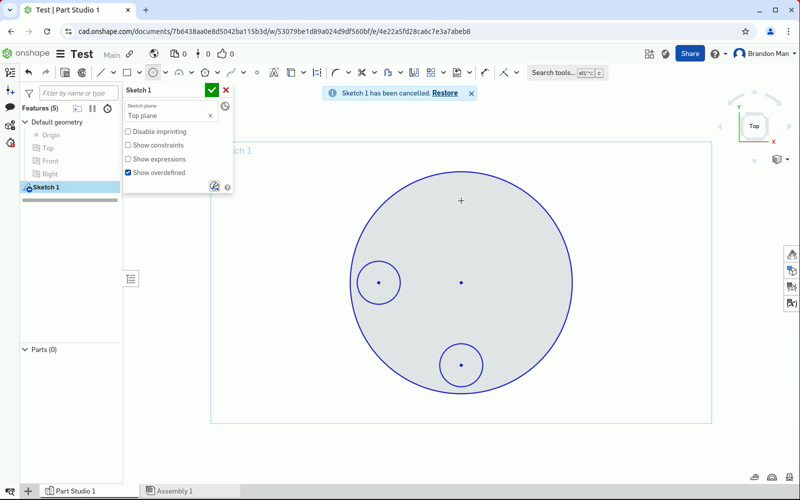
click(461, 200)
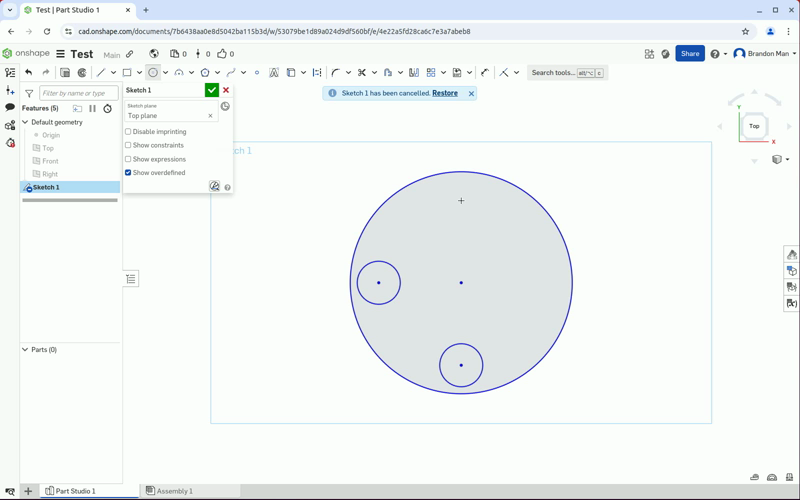
key_up(shift)
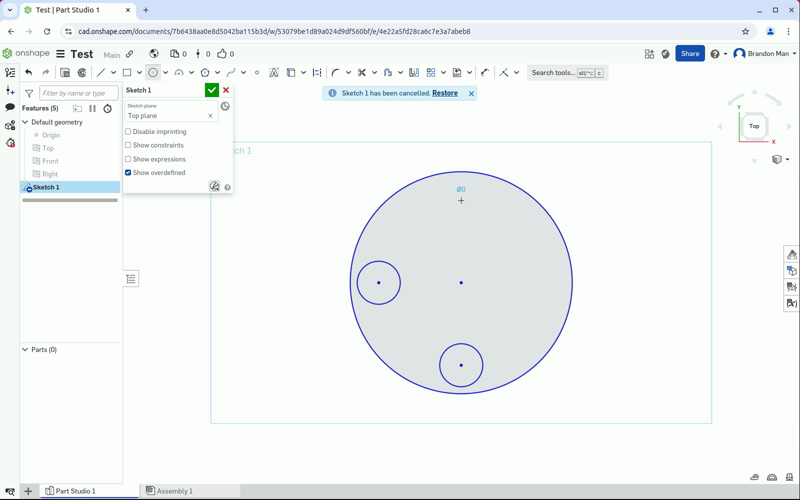
mouse_move(482, 200)
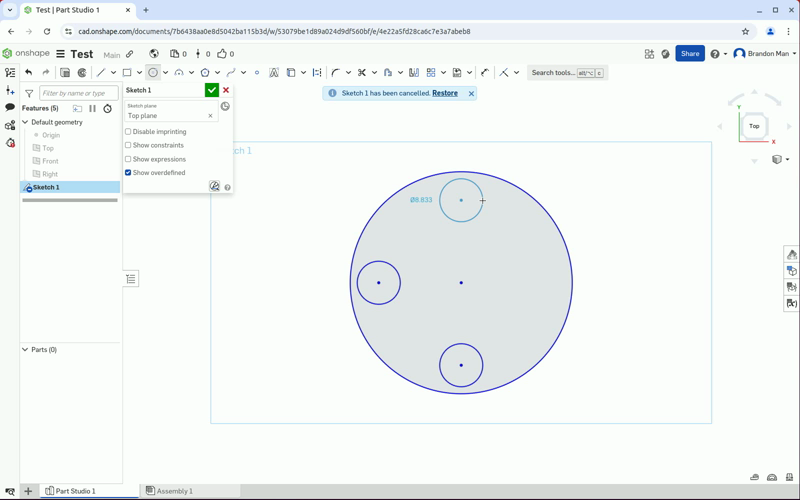
click(482, 200)
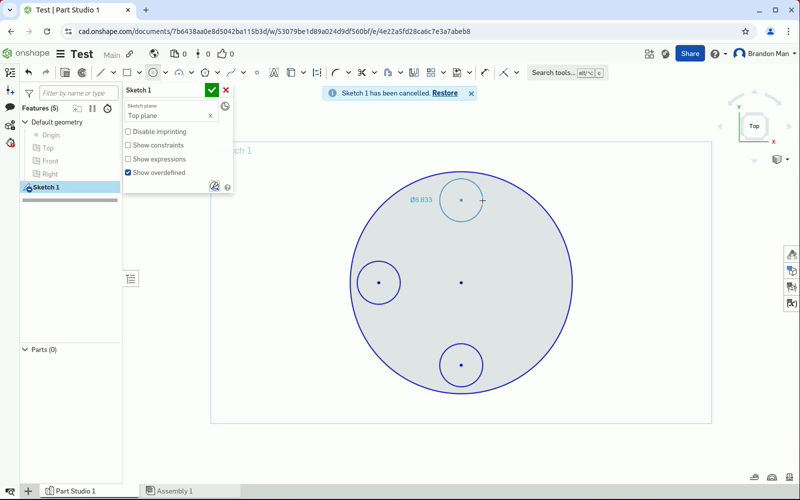
key(esc)
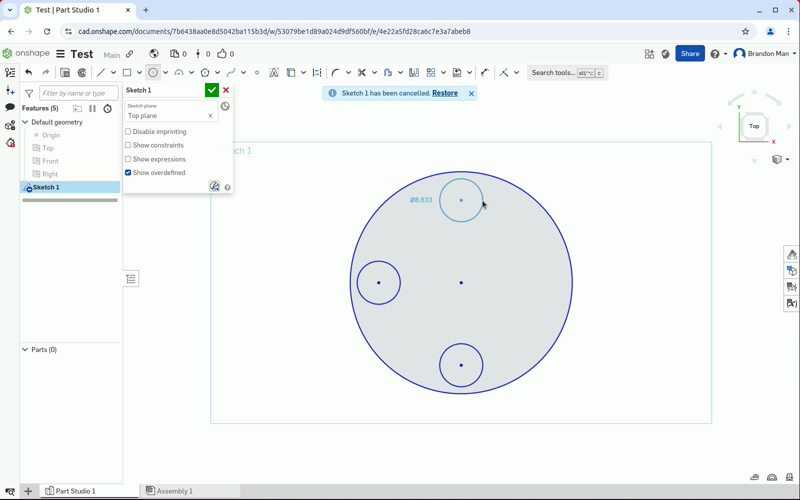
key(c)
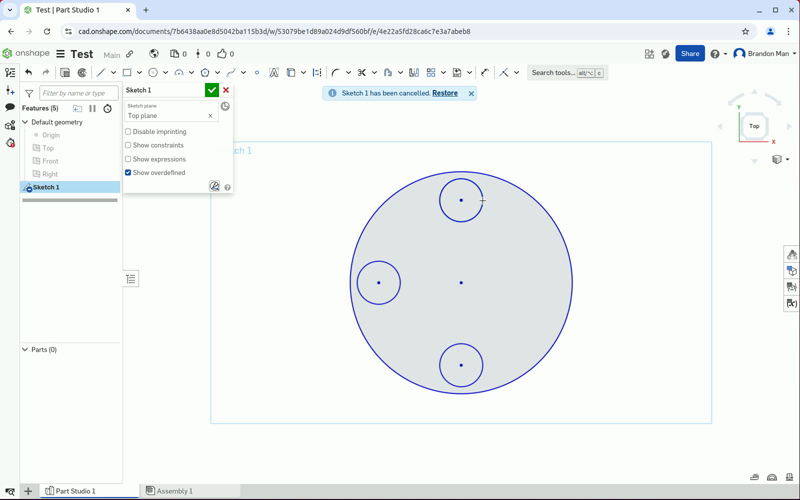
key_down(shift)
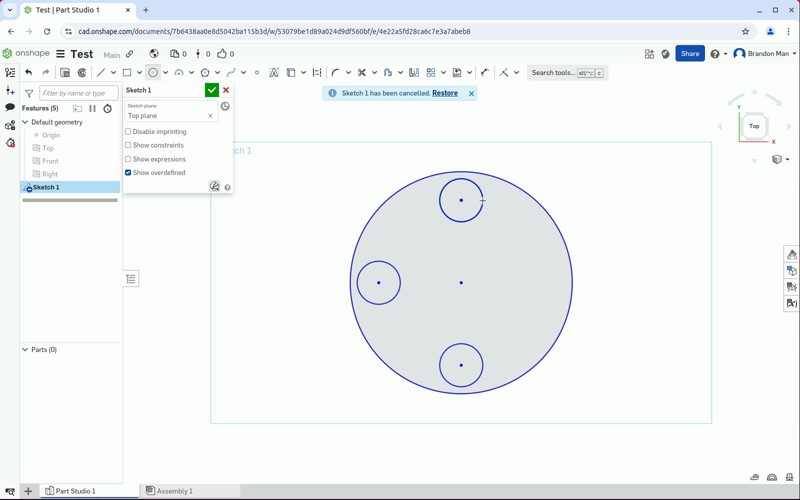
mouse_move(541, 282)
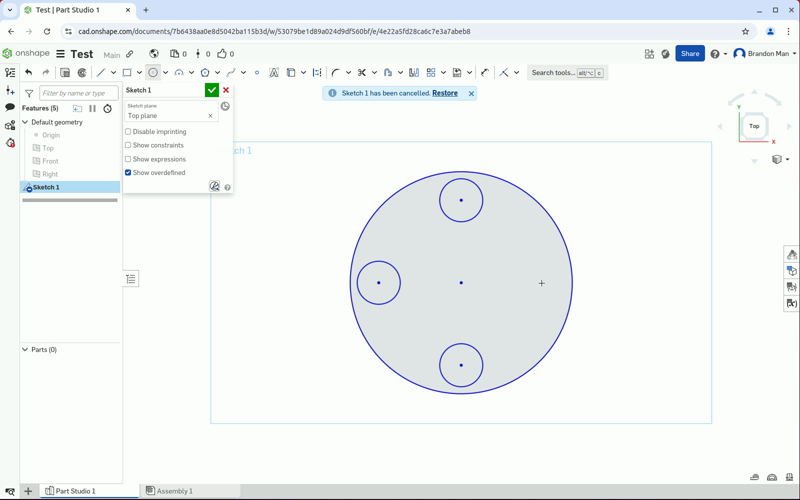
click(541, 282)
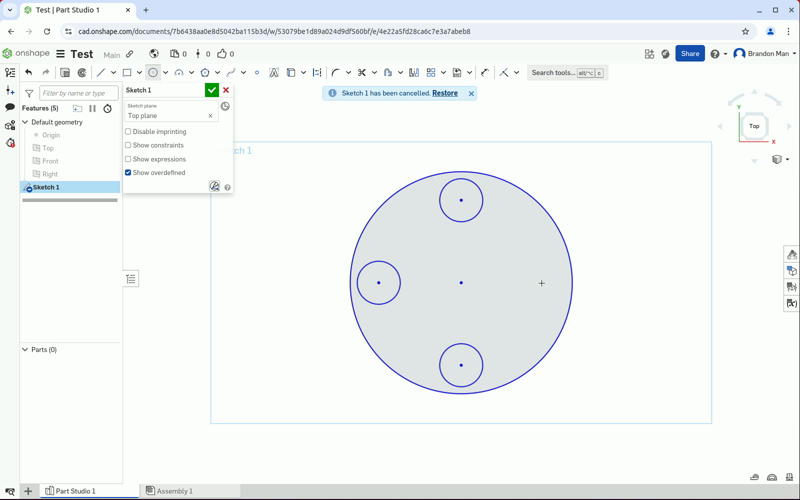
key_up(shift)
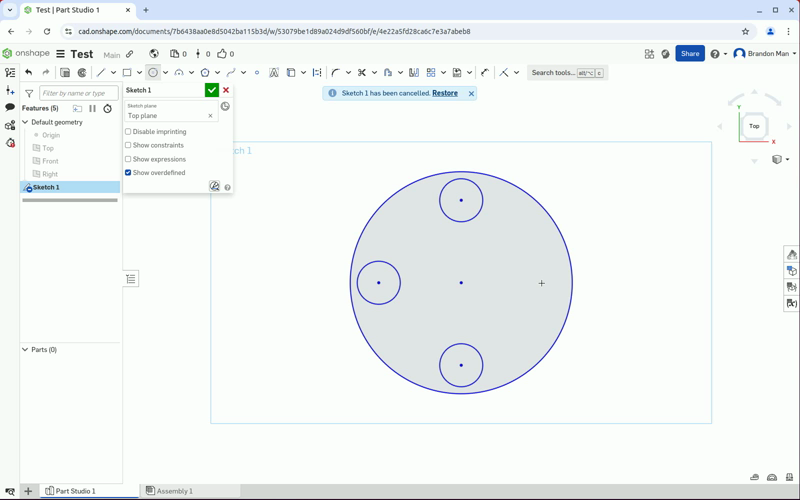
mouse_move(562, 282)
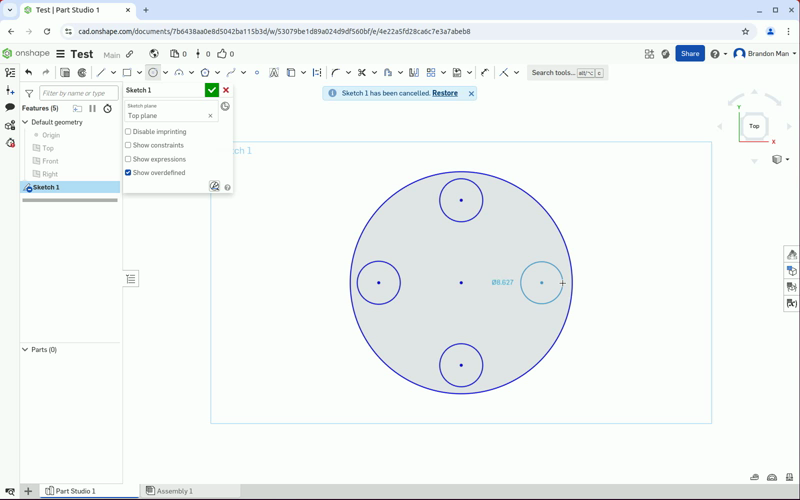
click(562, 282)
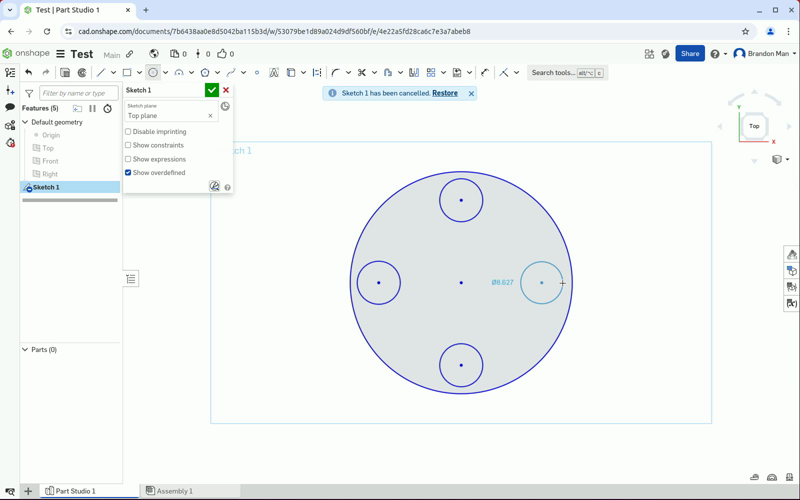
key(esc)
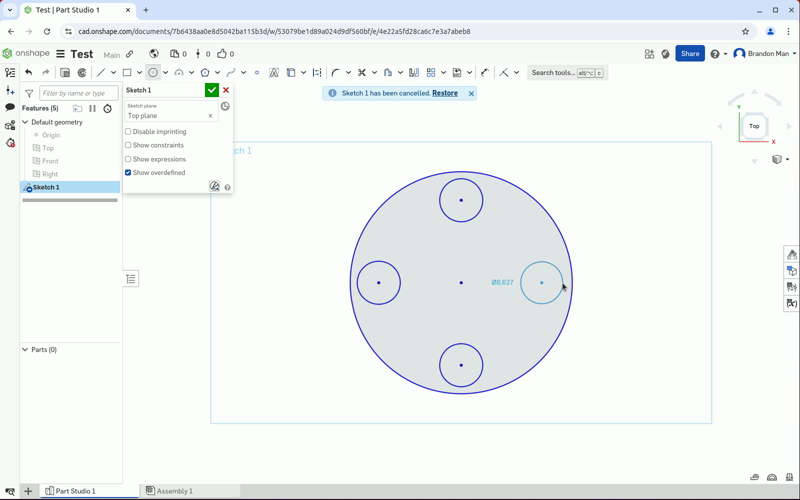
mouse_move(478, 267)
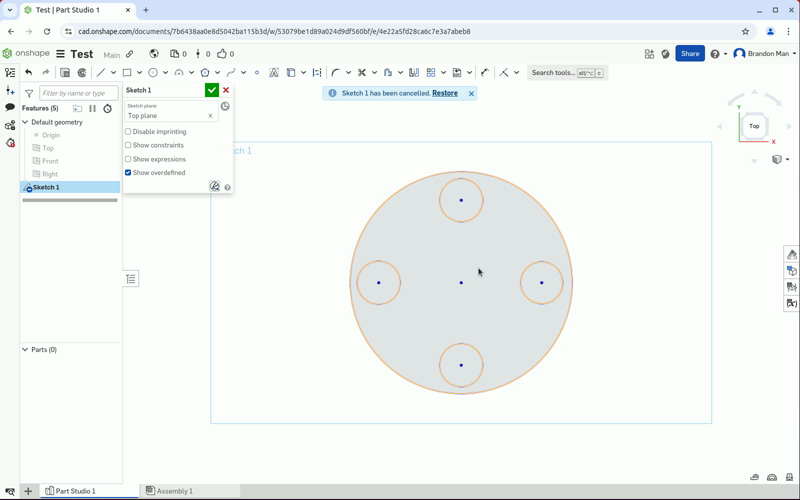
click(478, 267)
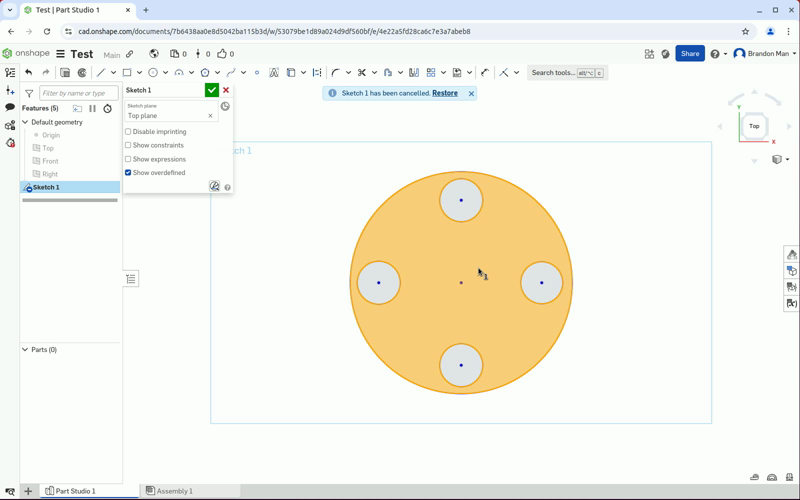
mouse_move(73, 352)
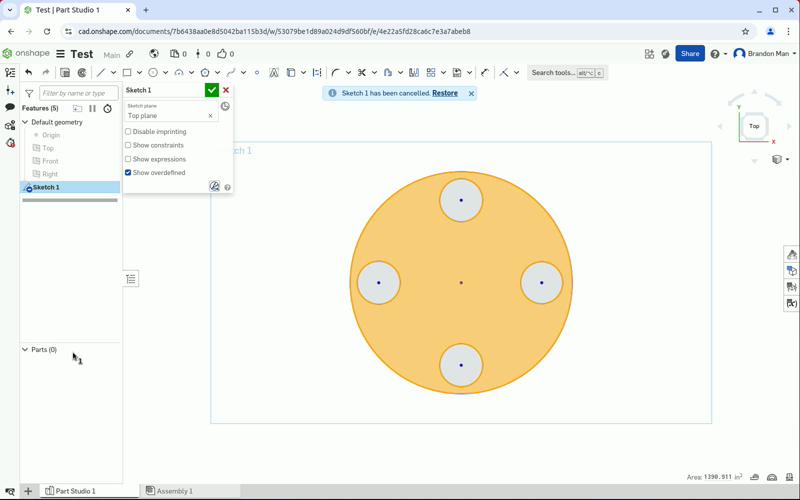
key(shift+y)
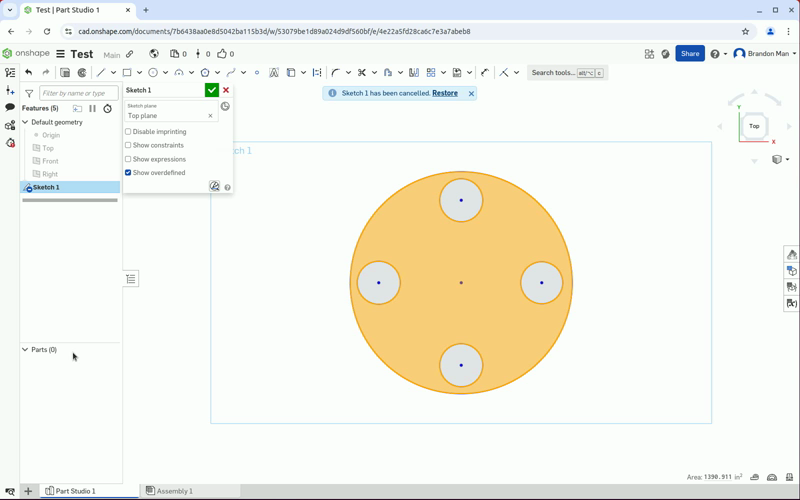
key(shift+e)
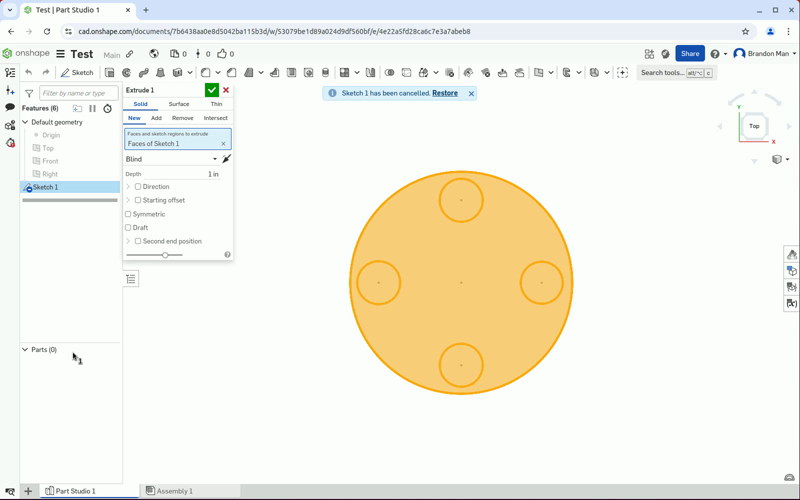
mouse_move(143, 106)
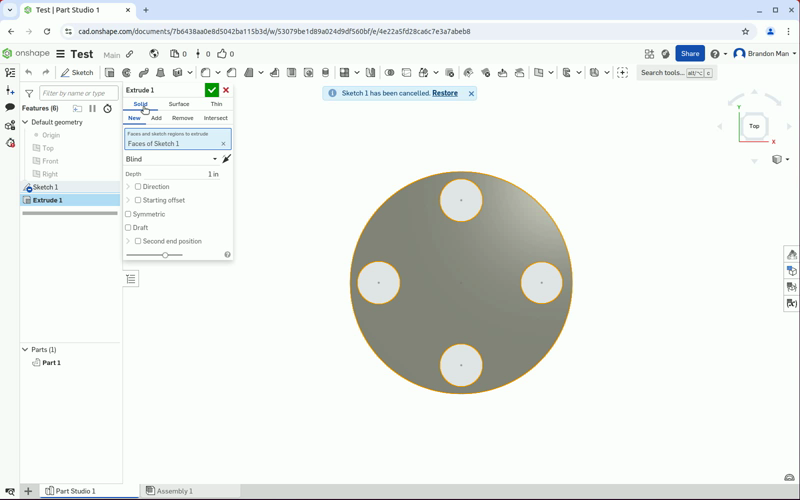
click(143, 106)
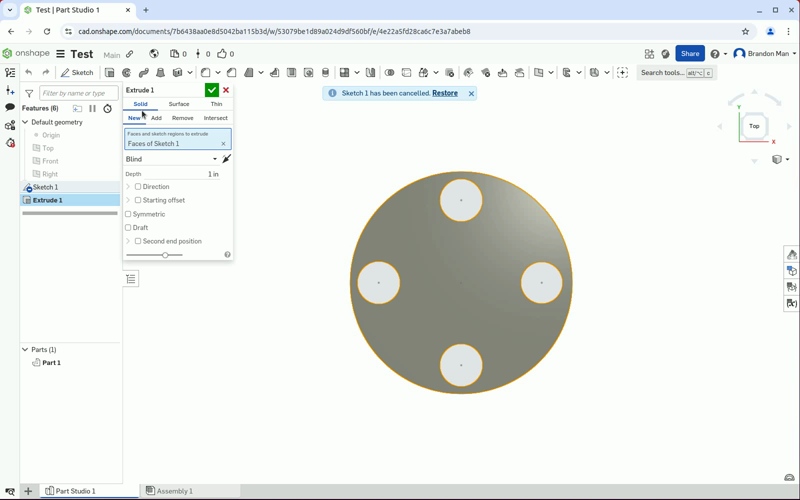
mouse_move(137, 120)
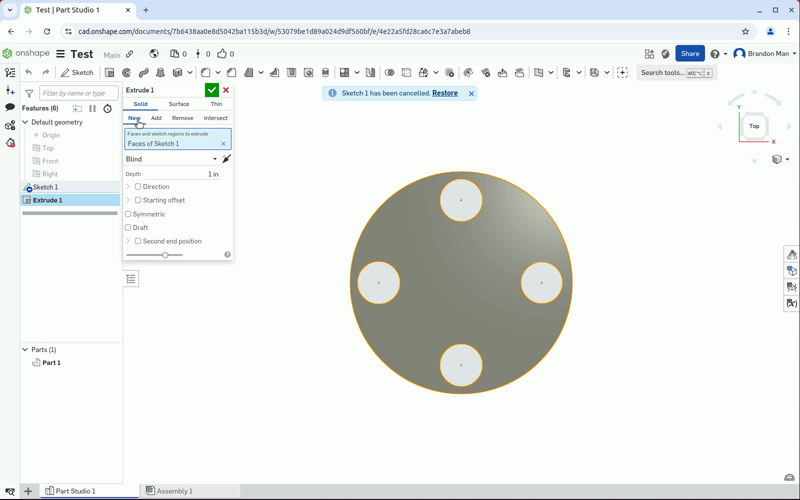
click(137, 120)
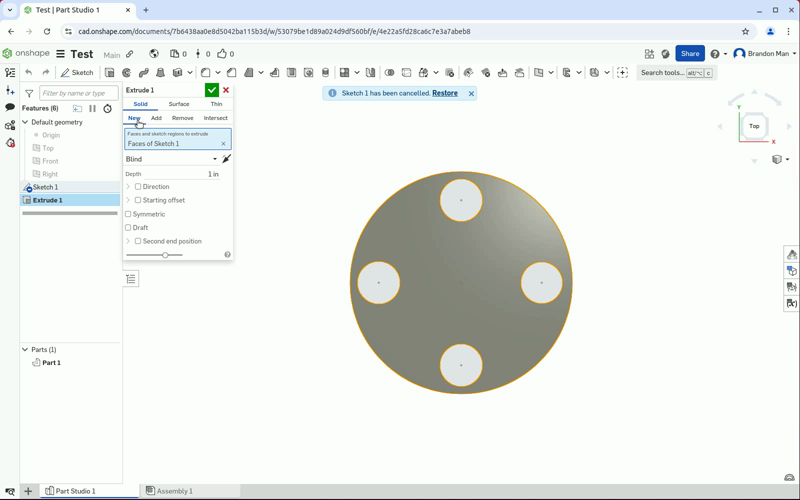
key(tab, 4)
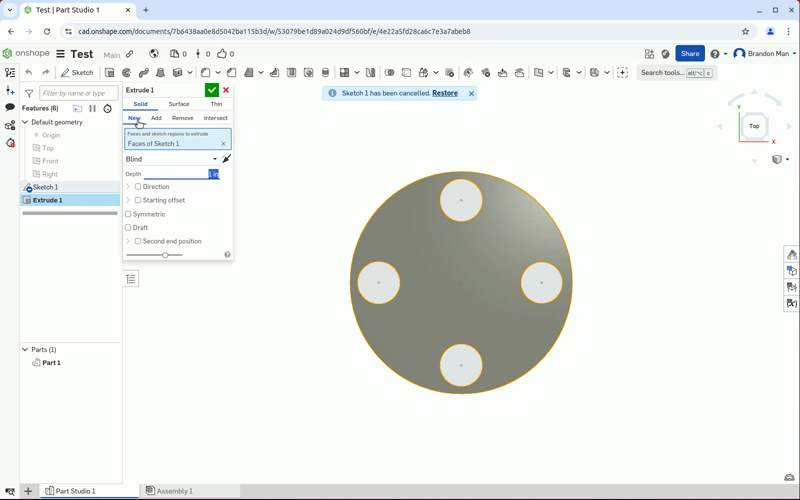
text(7.462)
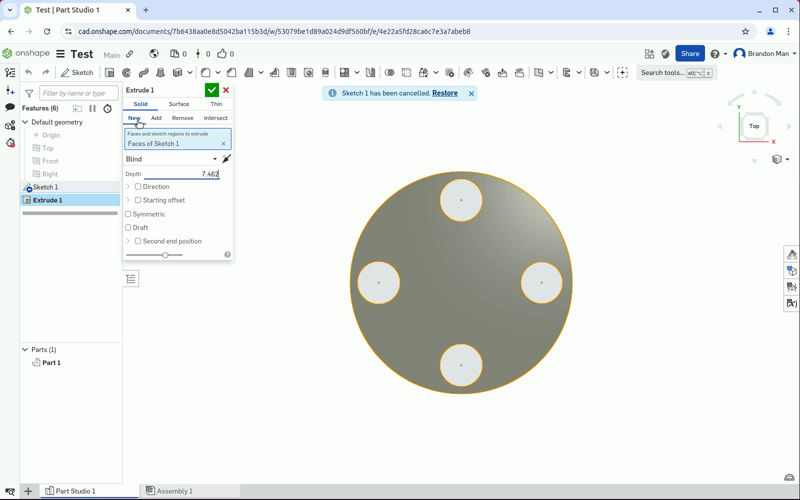
key(enter)
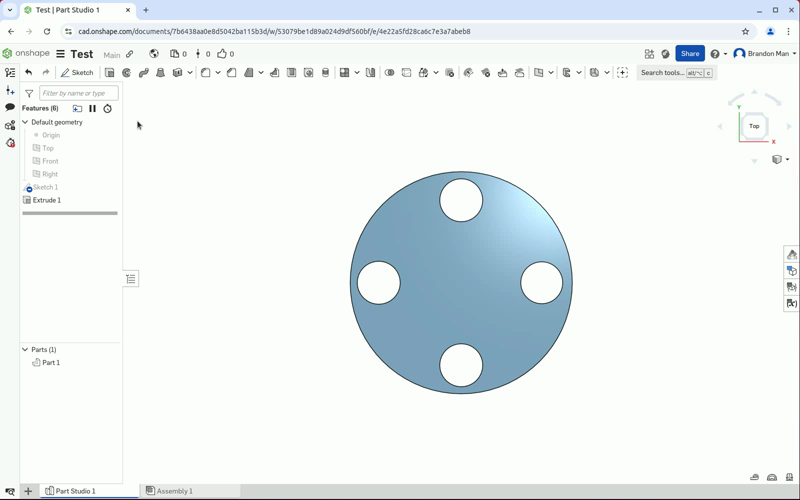
key(shift+h)
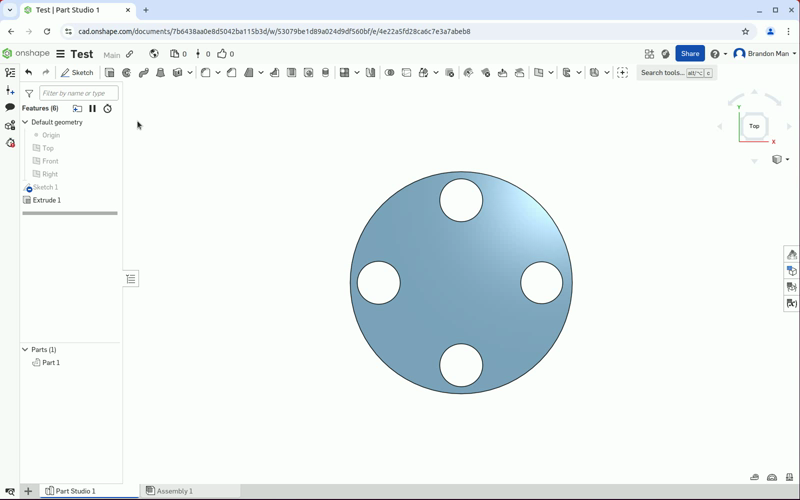
key(shift+h)
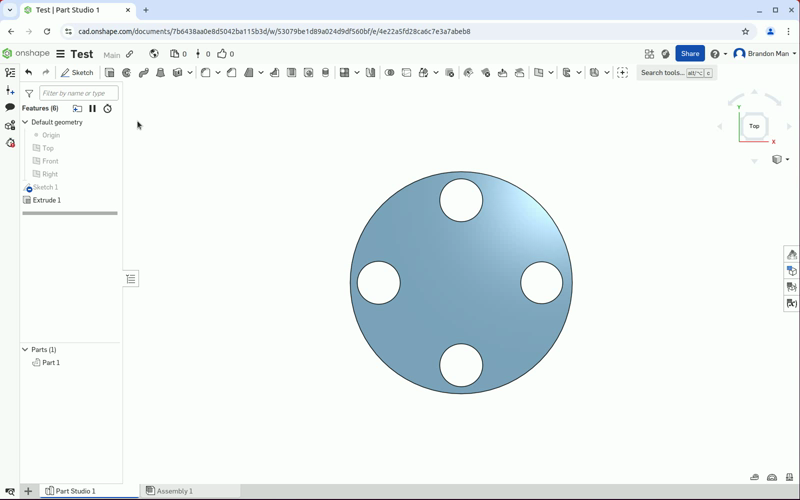
mouse_move(73, 189)
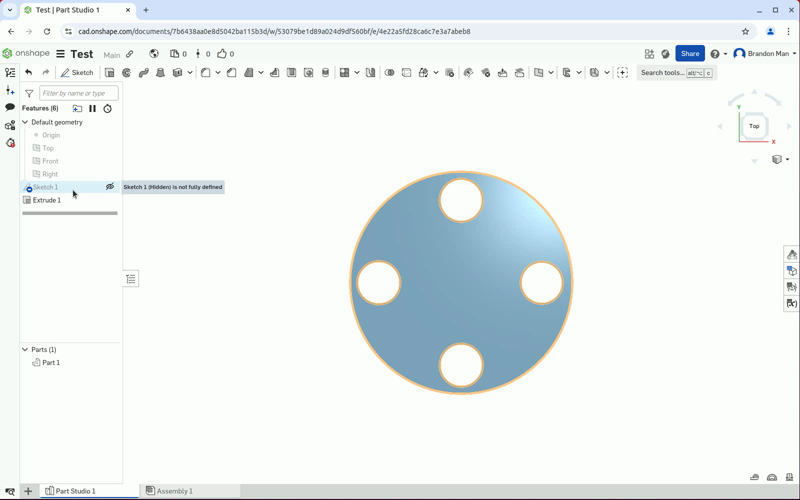
click(73, 189)
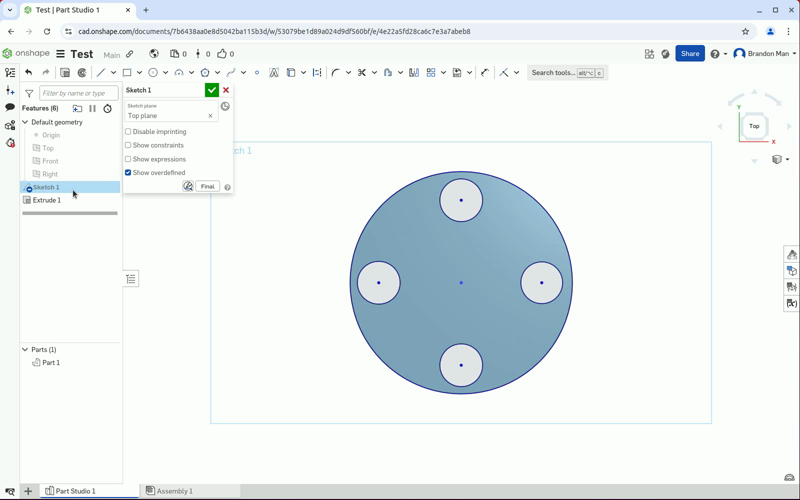
mouse_move(229, 92)
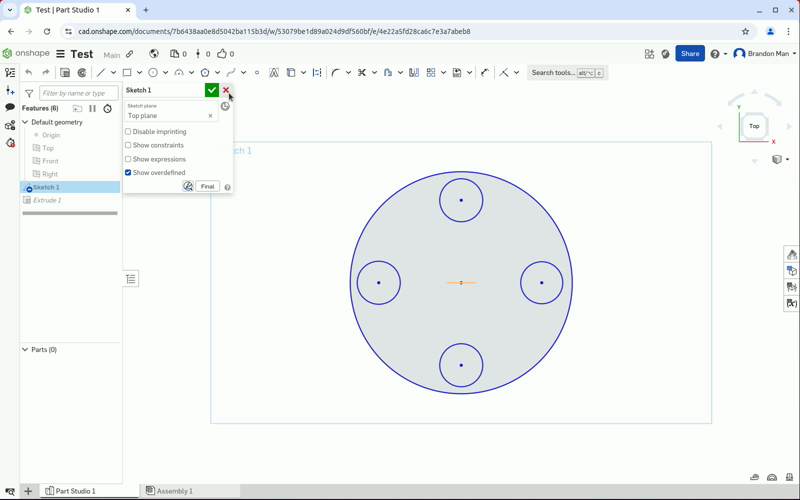
click(229, 92)
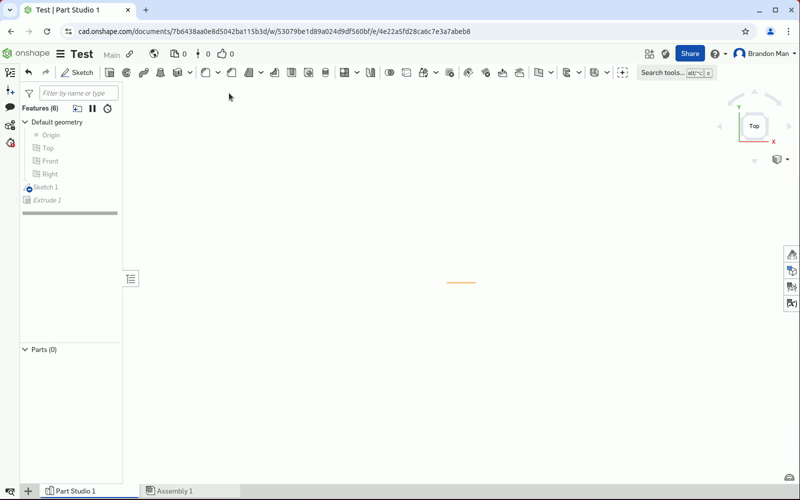
mouse_move(541, 75)
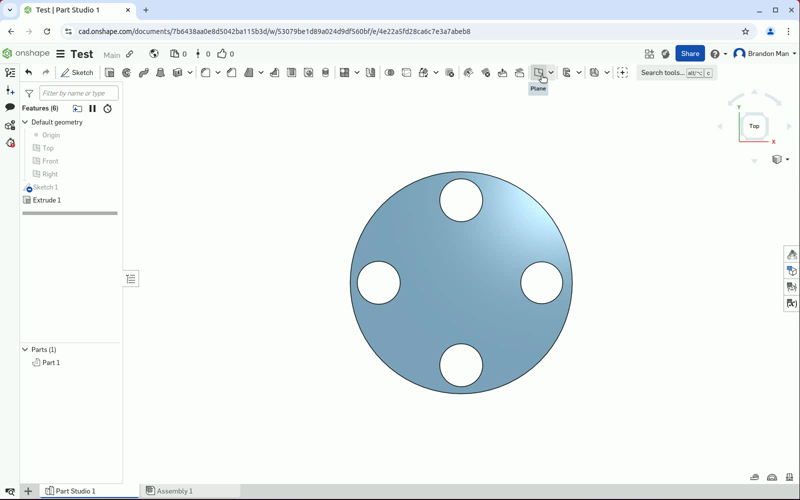
click(541, 75)
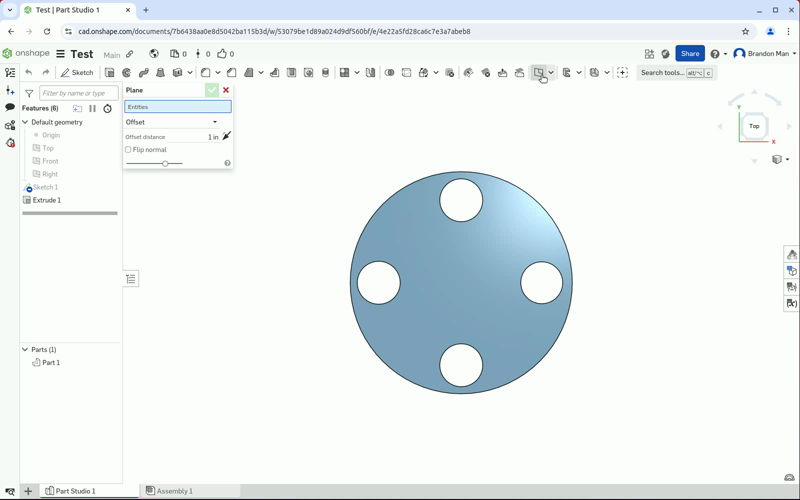
mouse_move(73, 150)
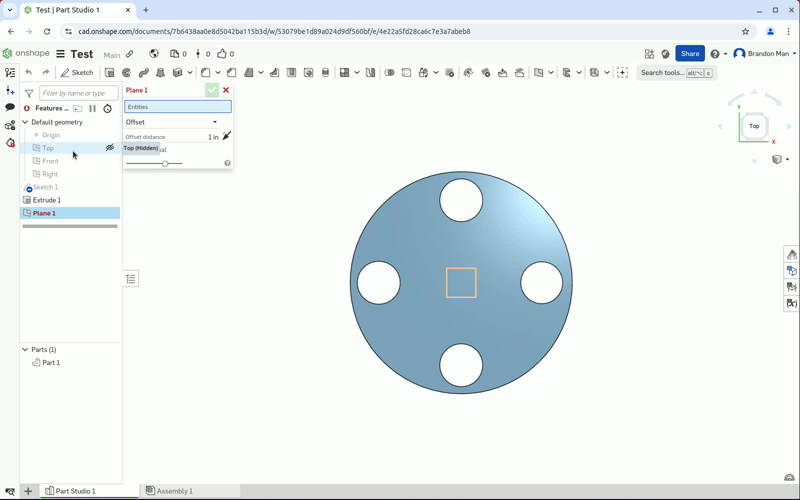
click(73, 150)
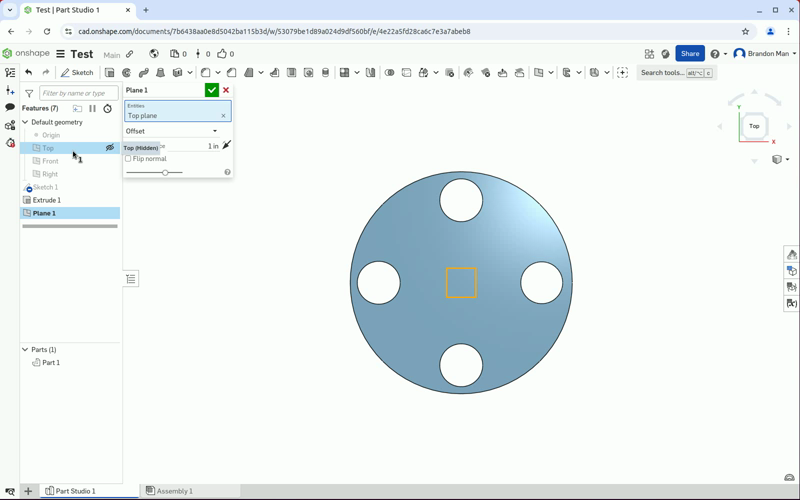
key(tab, 2)
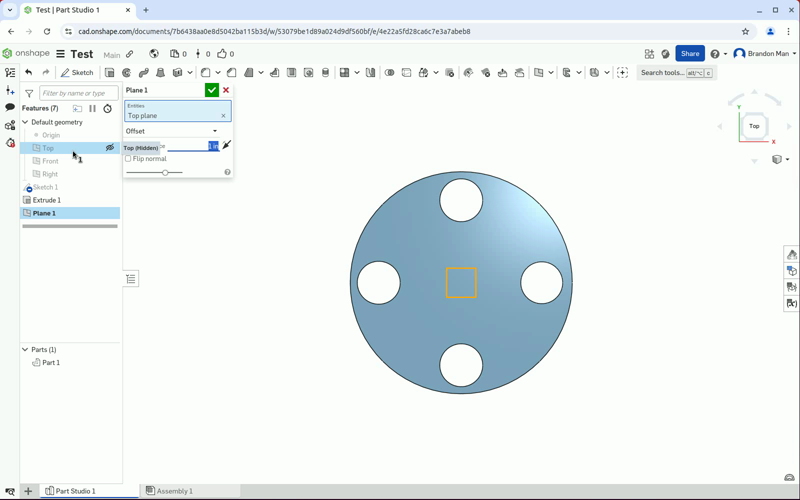
text(7.456)
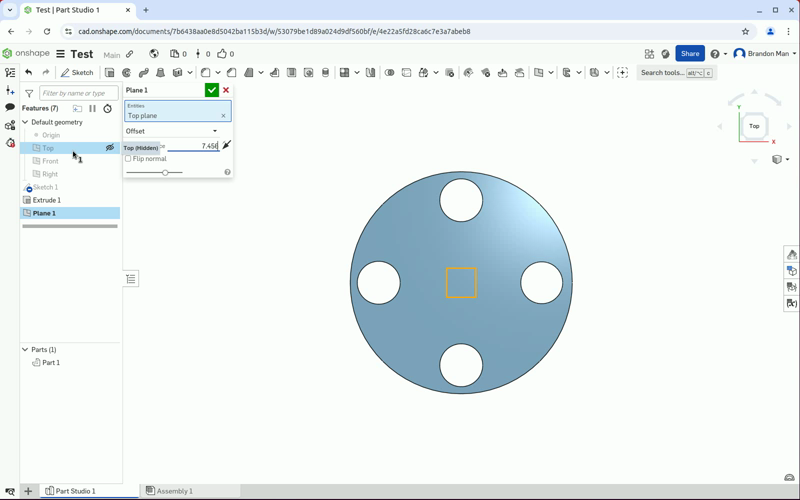
key(enter, 2)
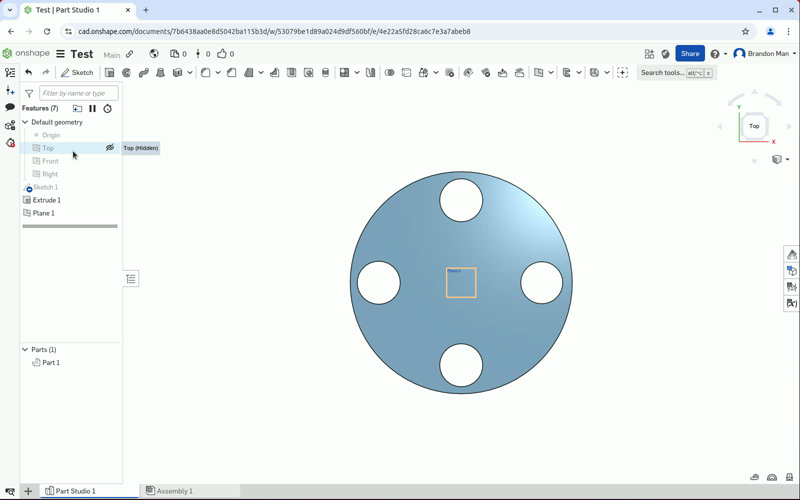
key(shift+s)
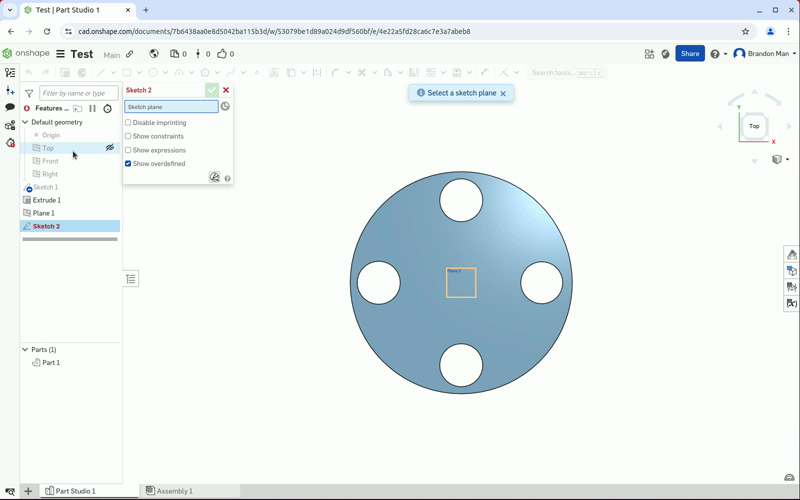
mouse_move(73, 215)
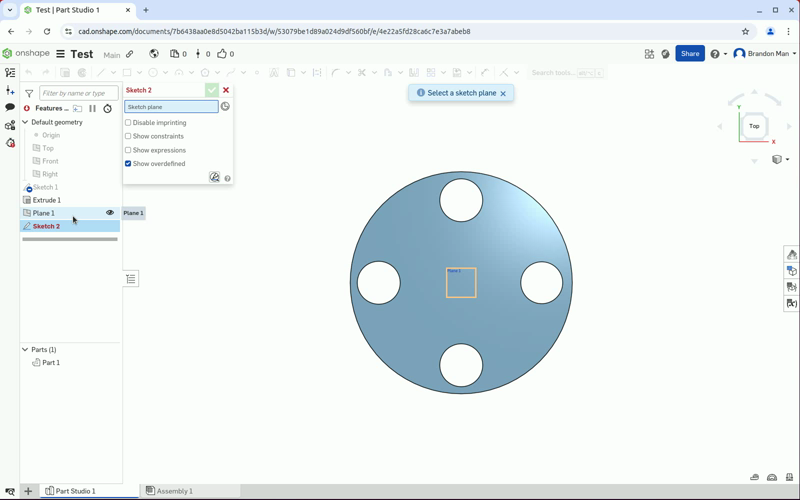
click(73, 215)
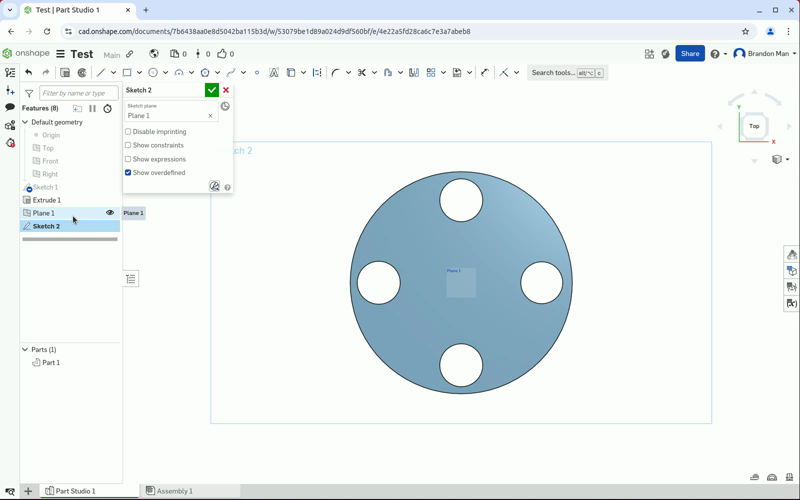
mouse_move(73, 352)
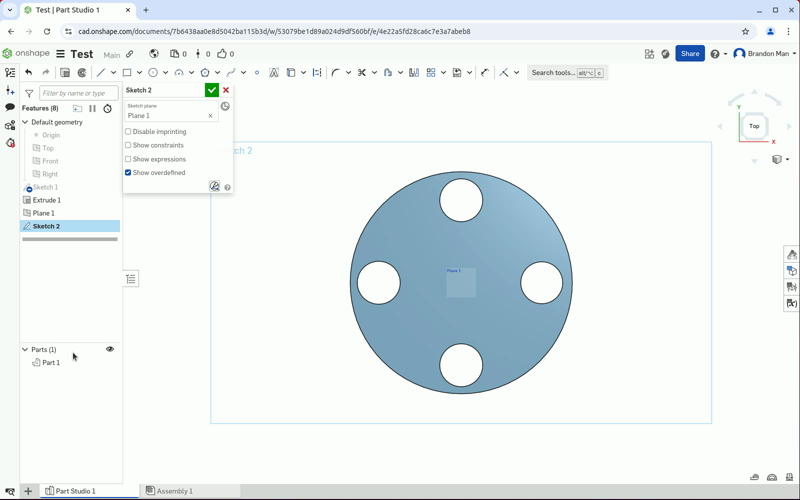
key(y)
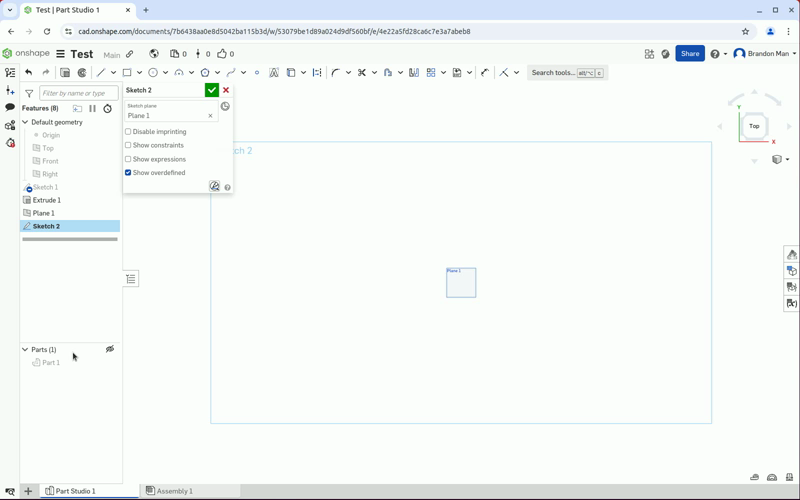
key(c)
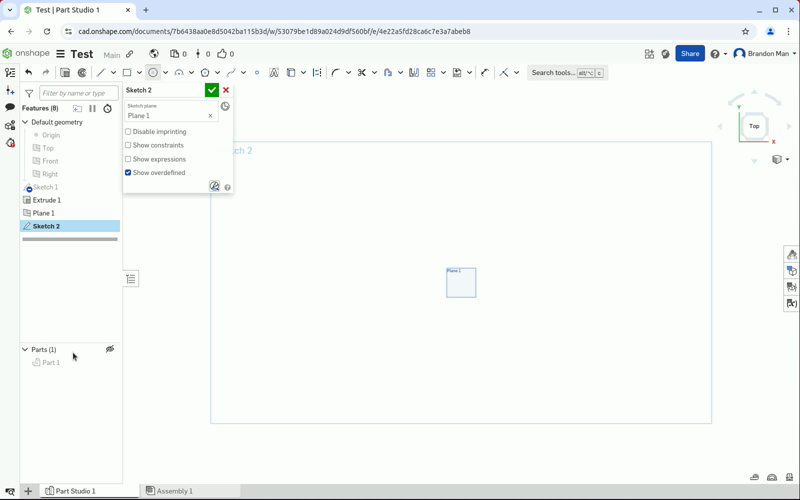
key_down(shift)
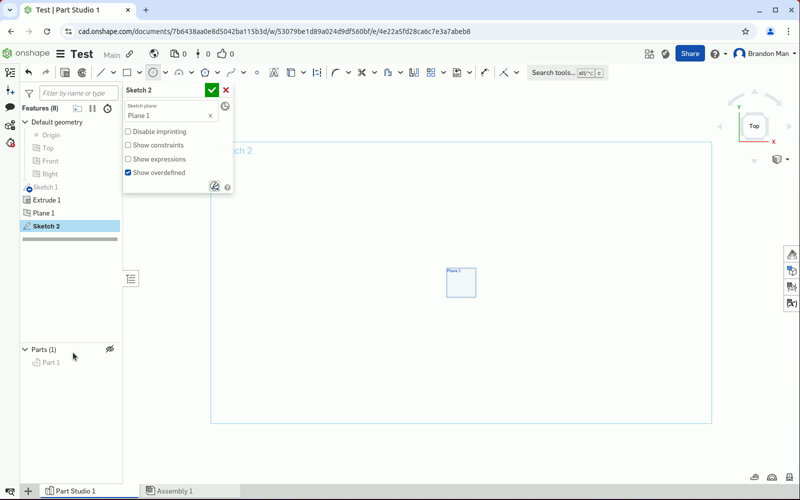
mouse_move(460, 282)
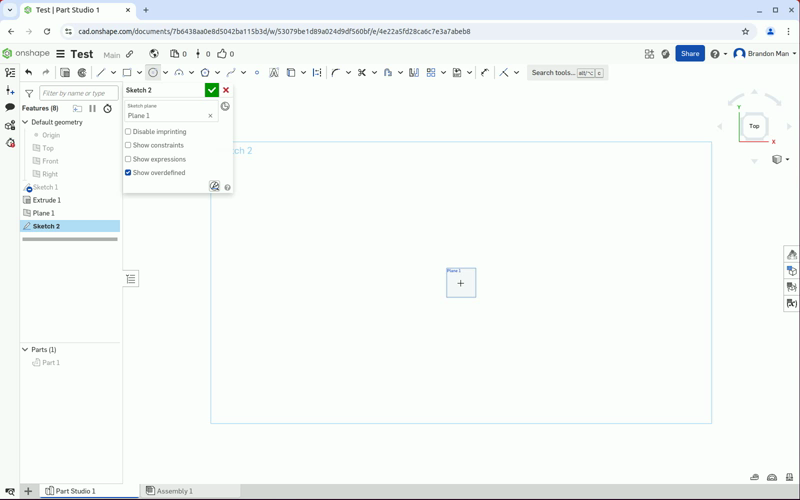
click(460, 282)
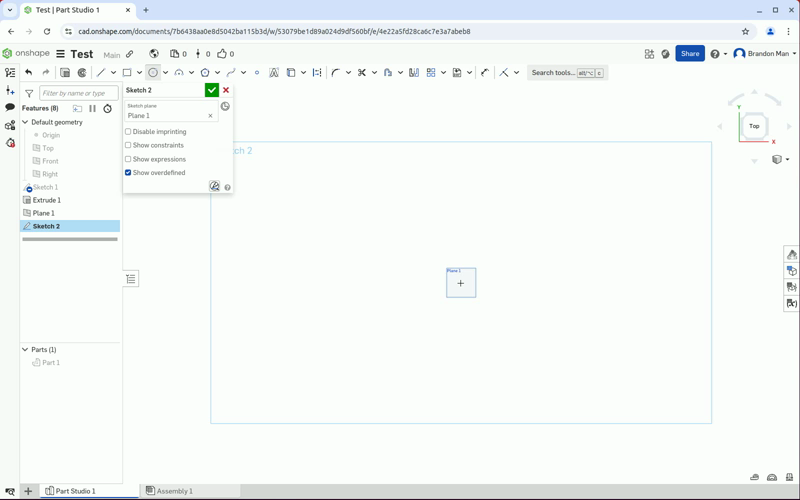
key_up(shift)
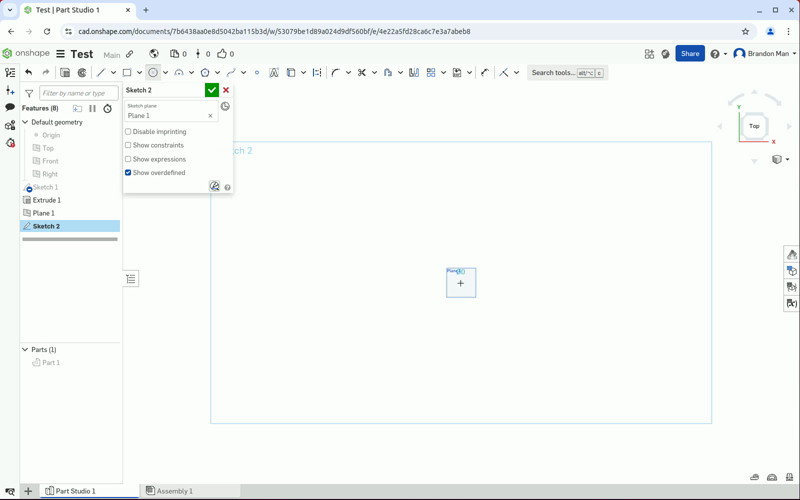
mouse_move(512, 282)
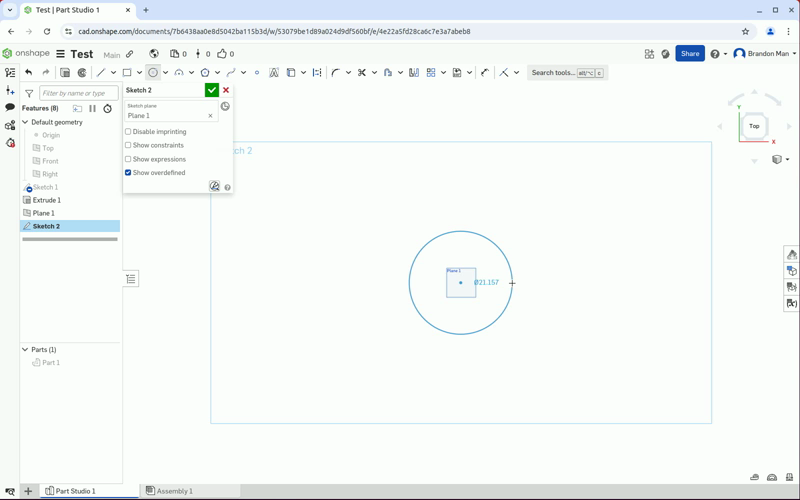
click(512, 282)
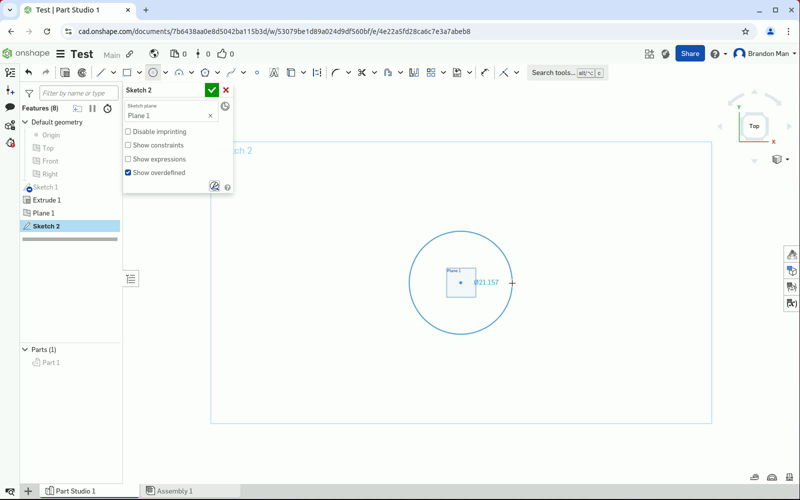
key(esc)
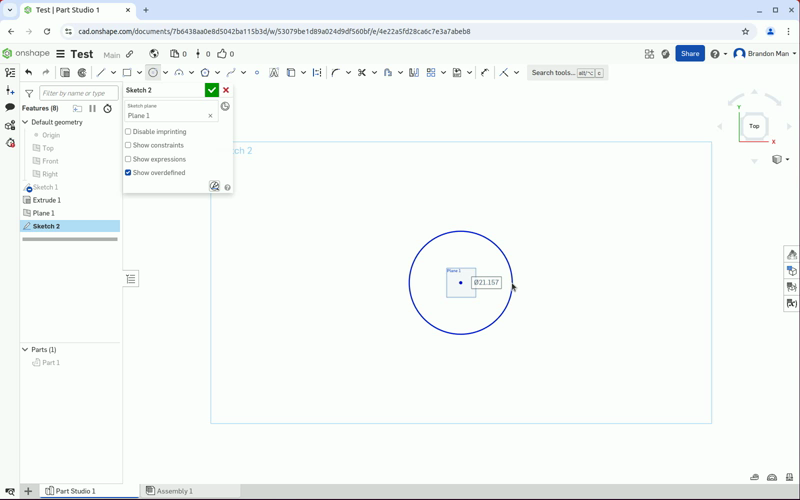
mouse_move(462, 278)
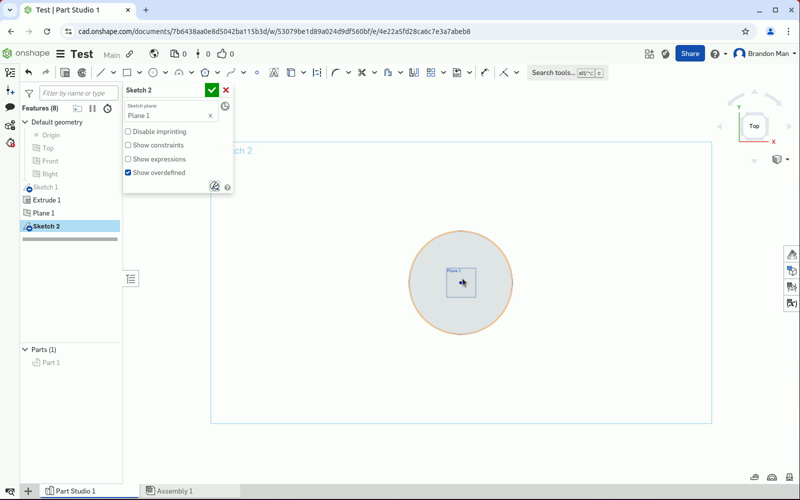
click(462, 278)
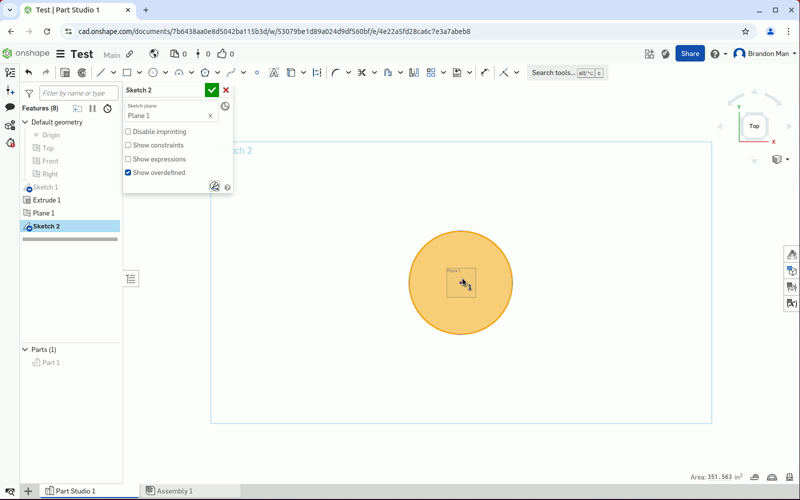
mouse_move(73, 352)
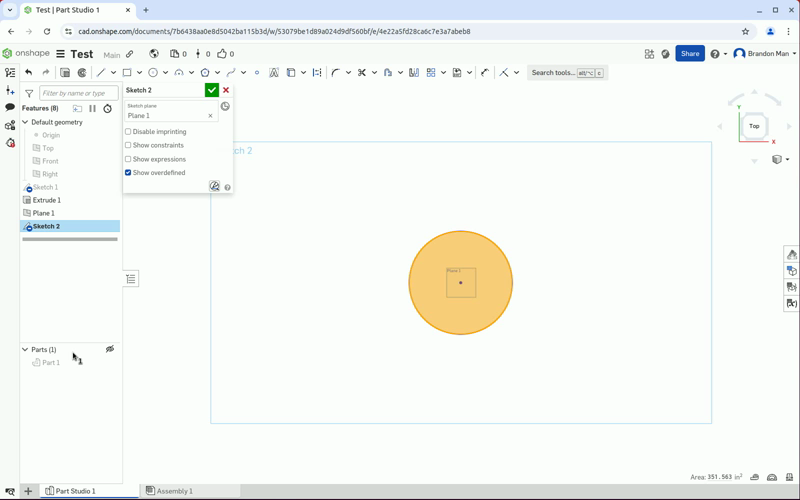
key(shift+y)
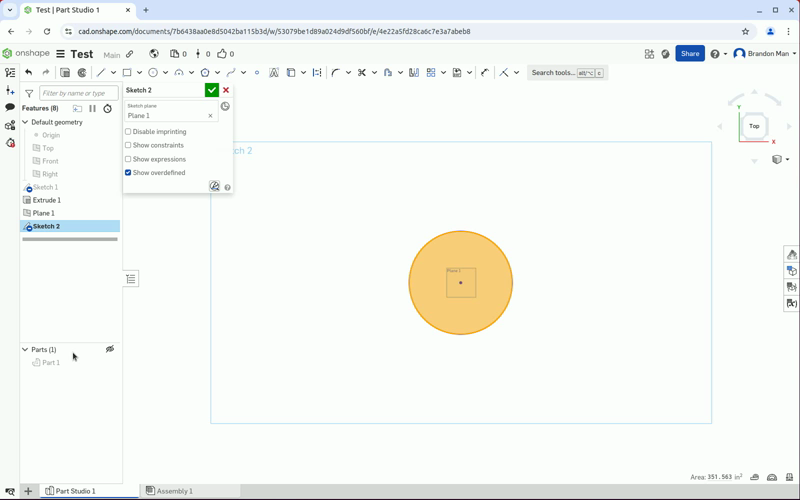
key(shift+e)
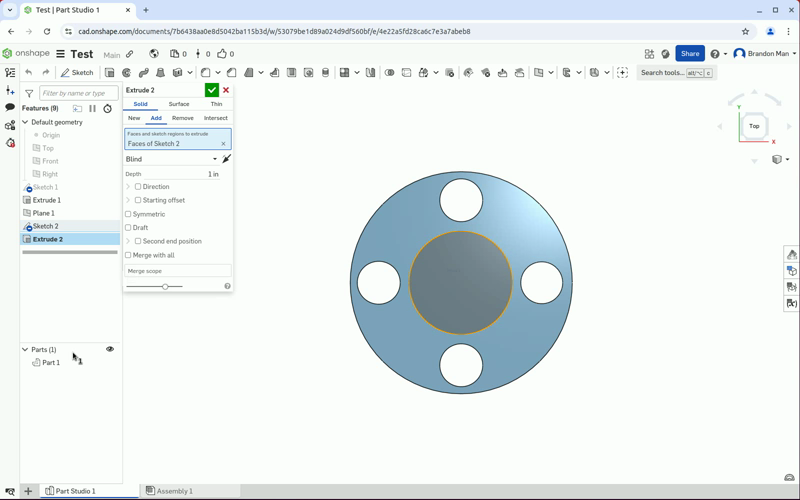
mouse_move(143, 106)
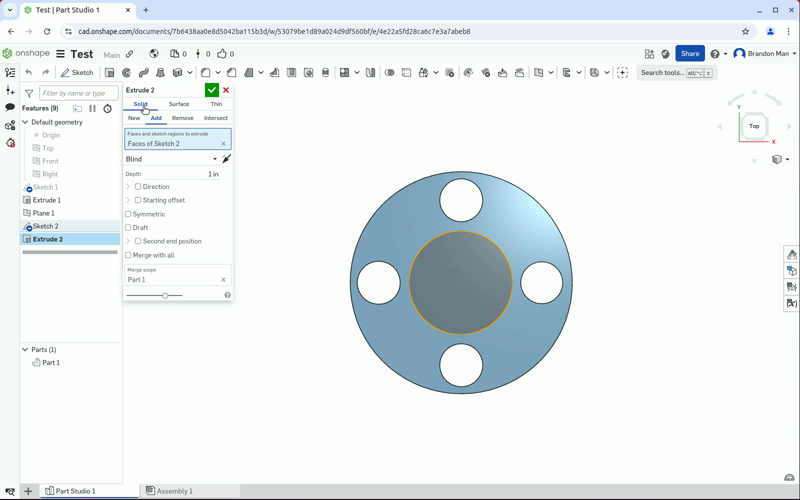
click(143, 106)
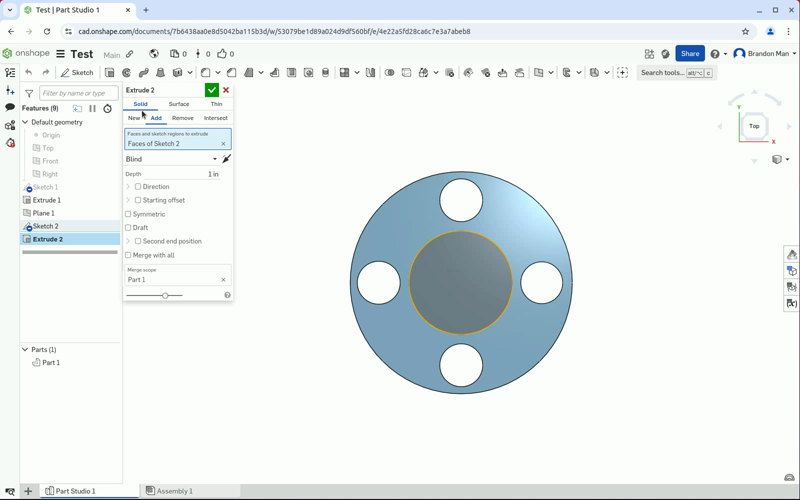
mouse_move(137, 120)
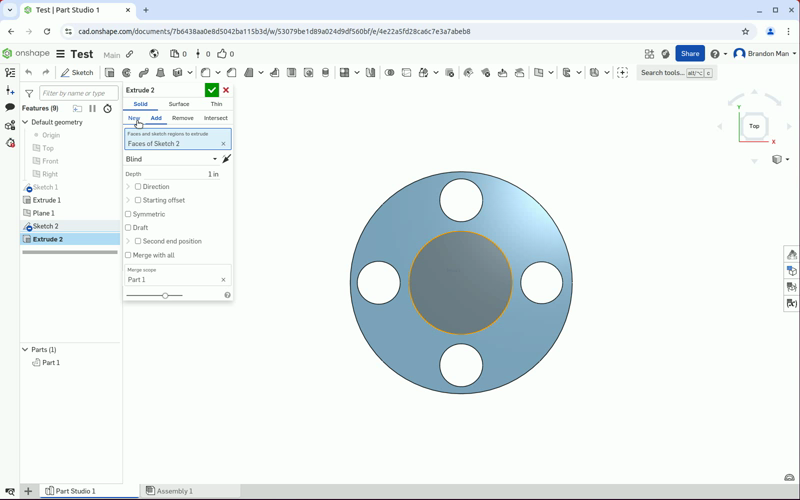
click(137, 120)
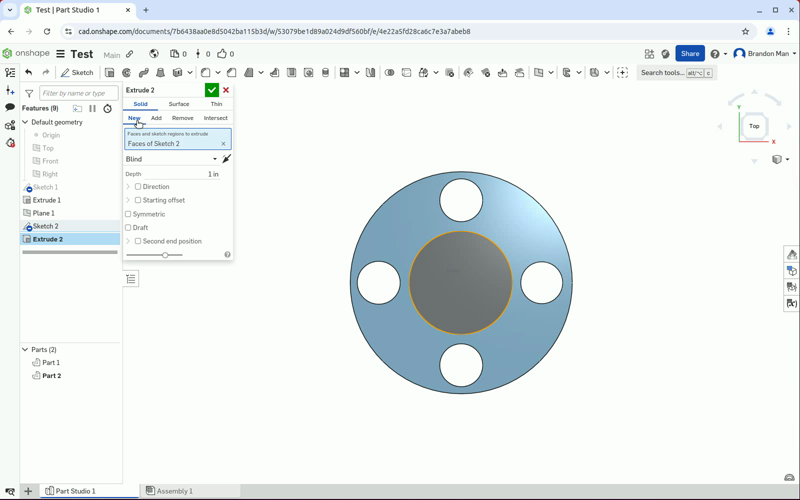
key(tab, 4)
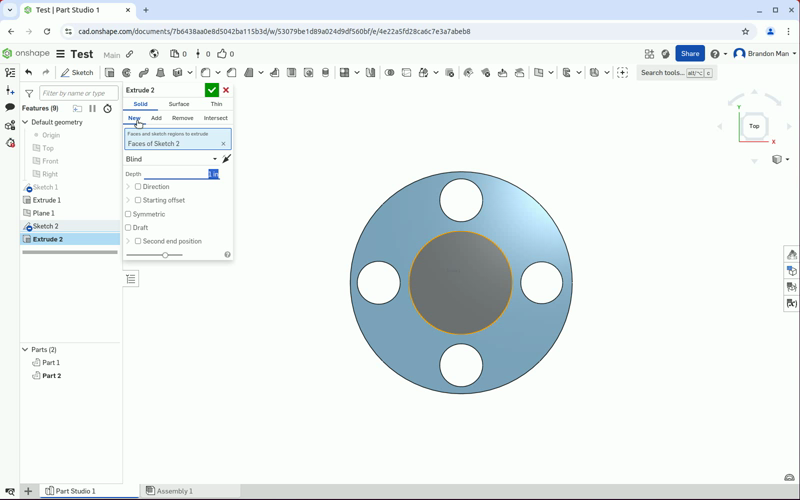
text(3.129)
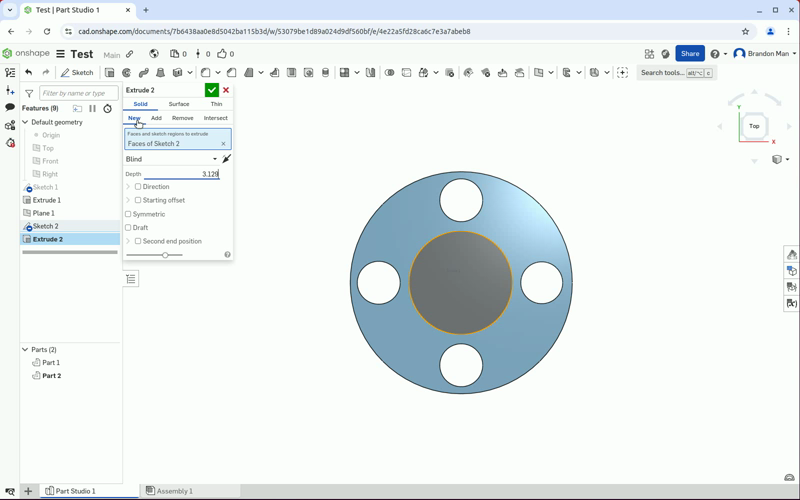
key(enter)
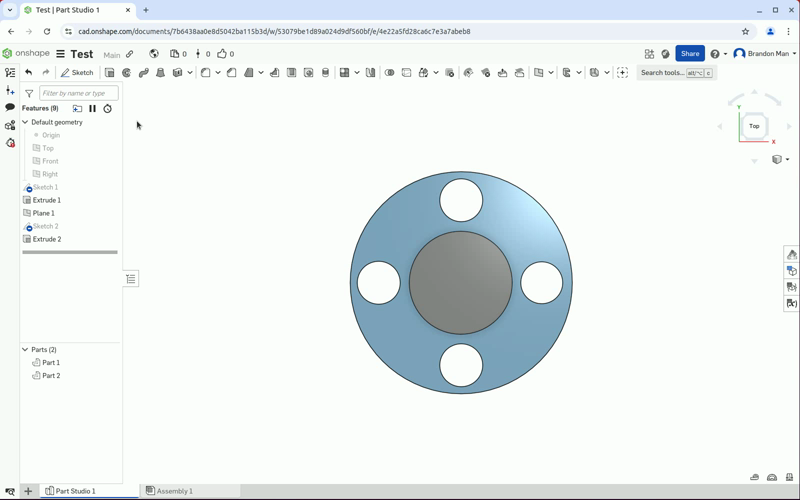
key(shift+h)
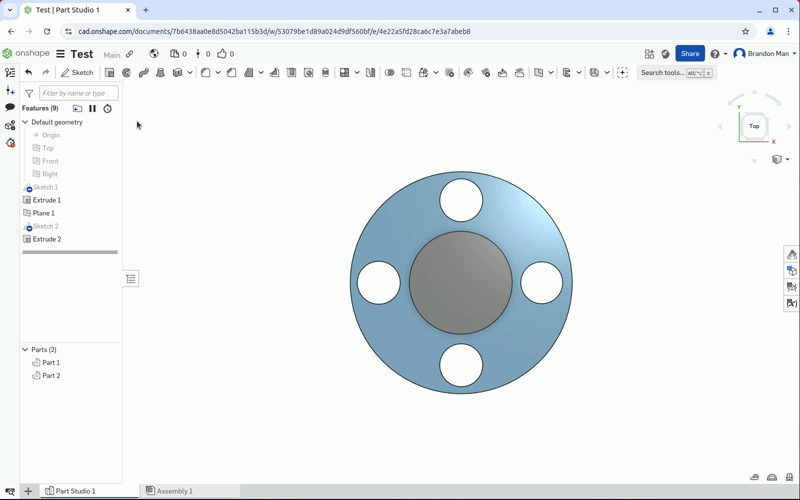
key(shift+h)
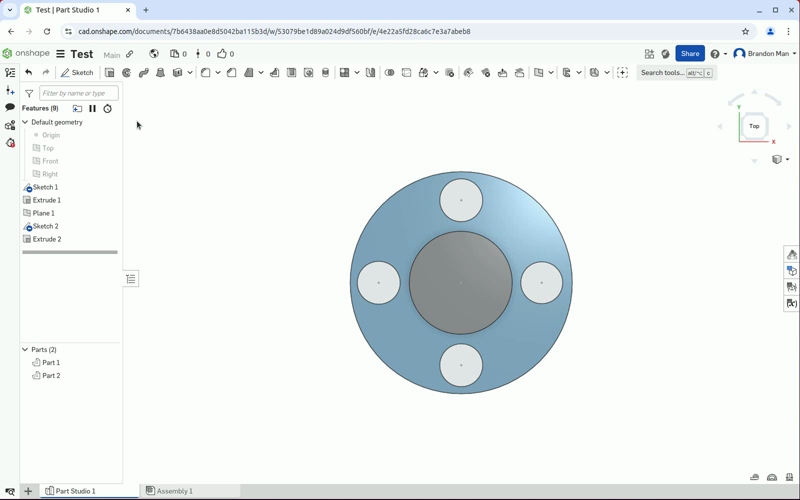
key(shift+7)
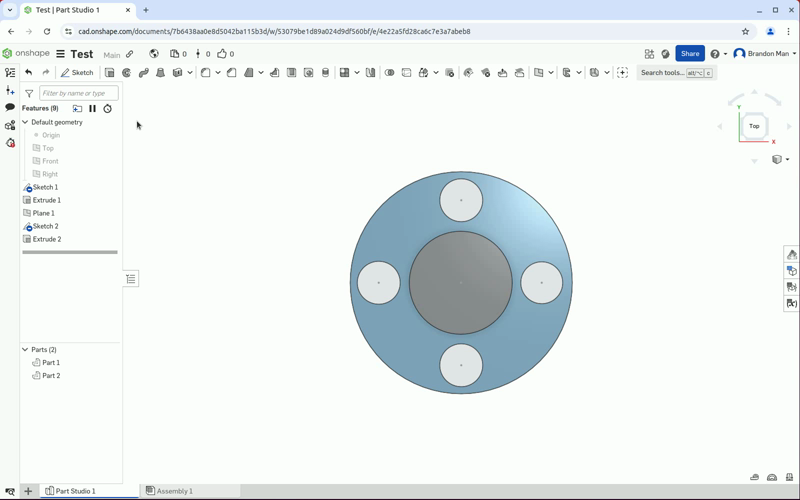
key(up, 3)
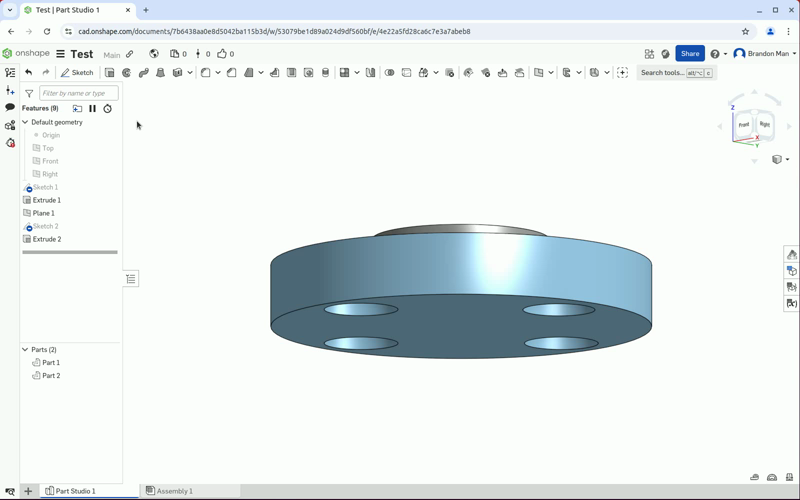
key(left, 3)
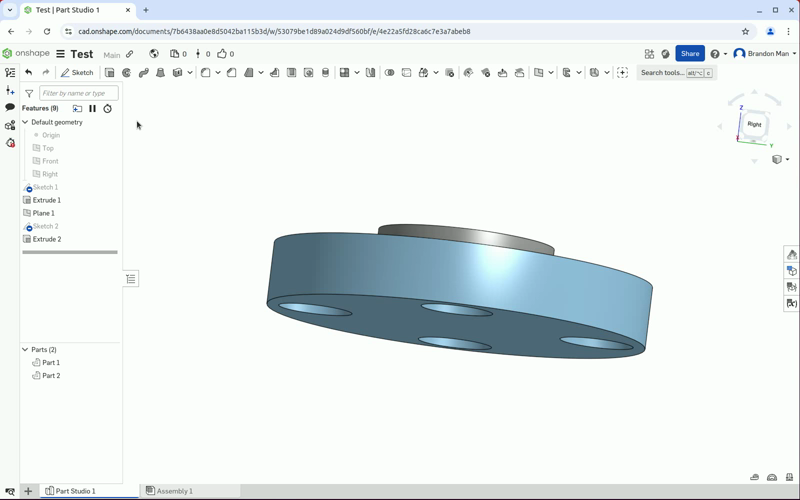
key(right, 3)
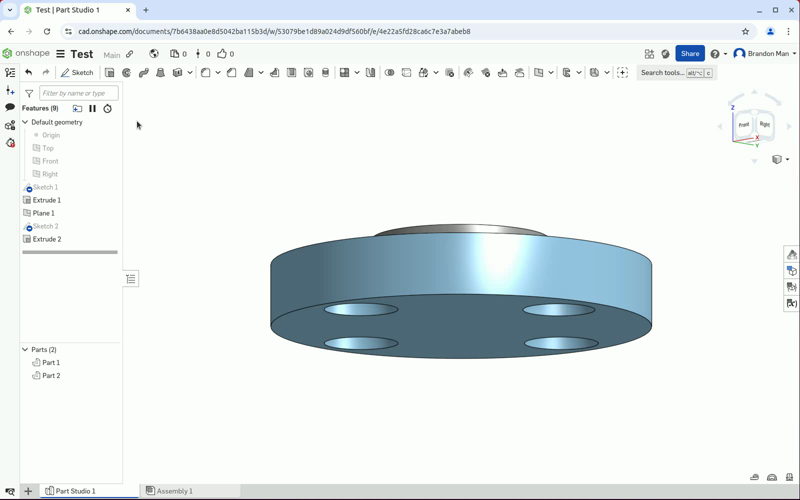
key(down, 3)
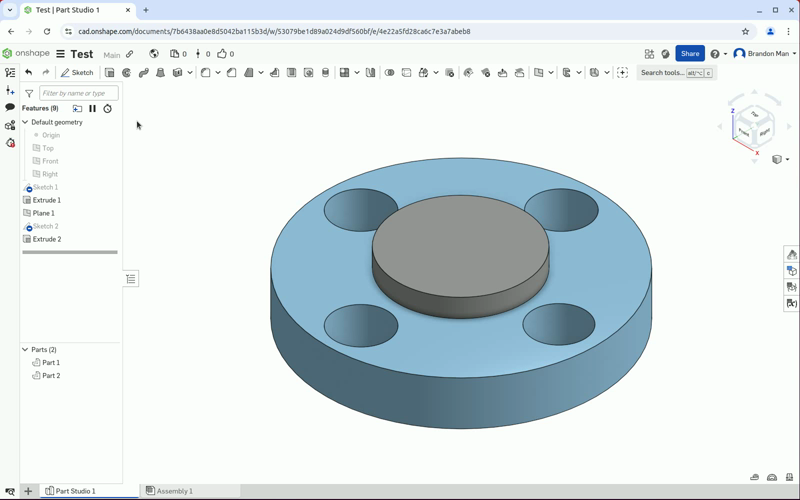
mouse_move(73, 189)
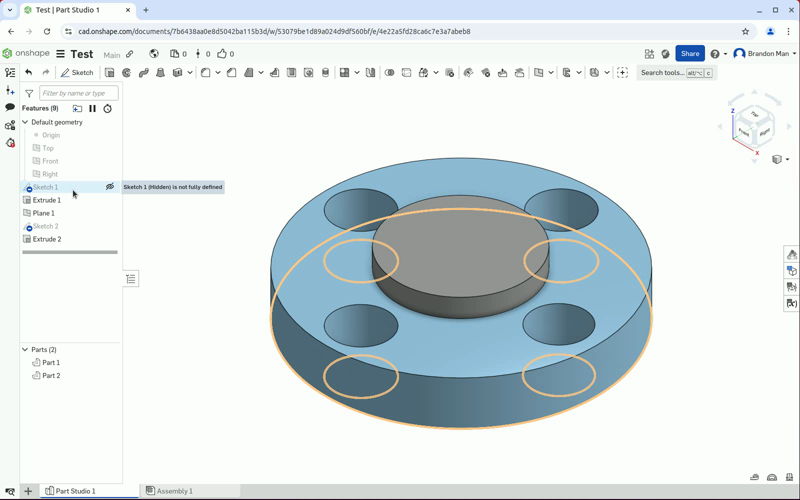
click(73, 189)